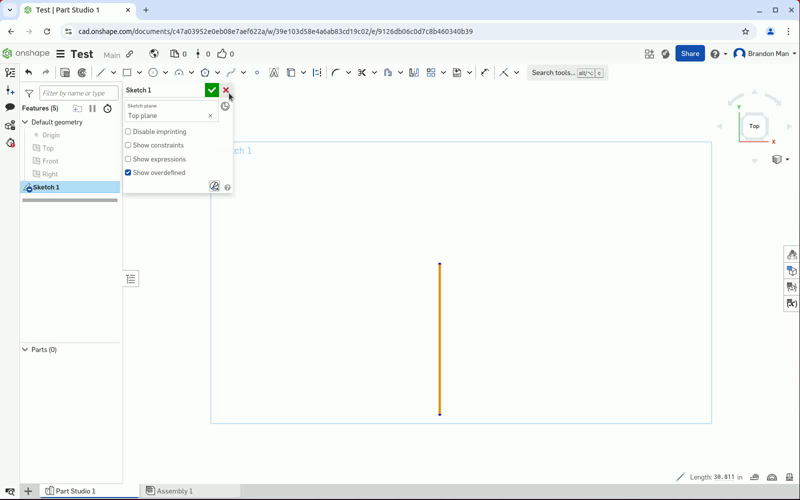
key(shift+h)
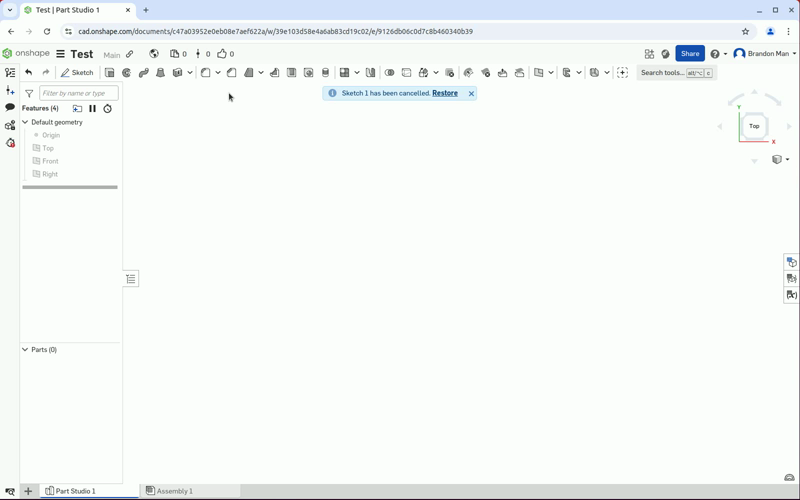
mouse_move(73, 352)
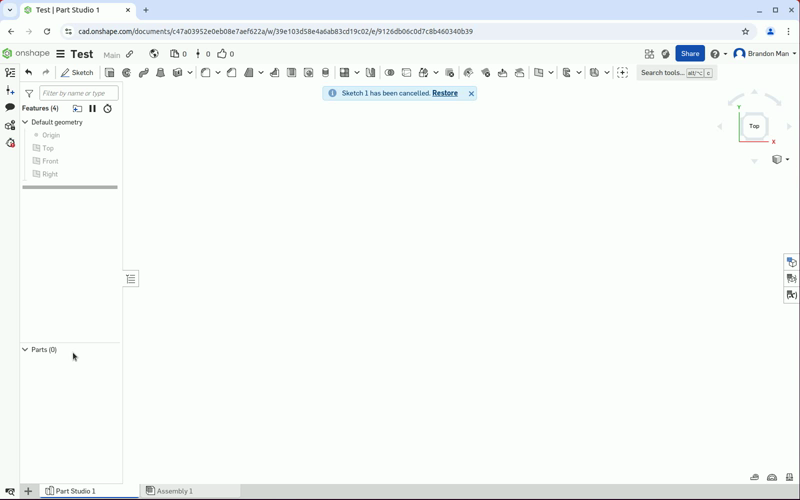
key(y)
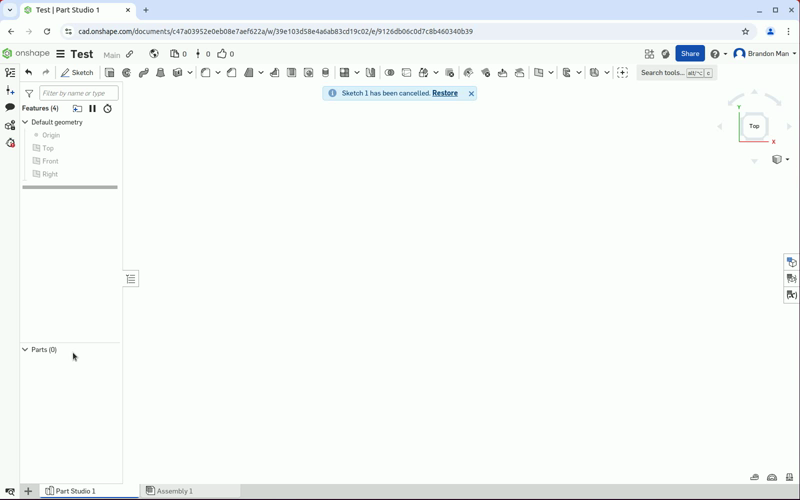
key(shift+p)
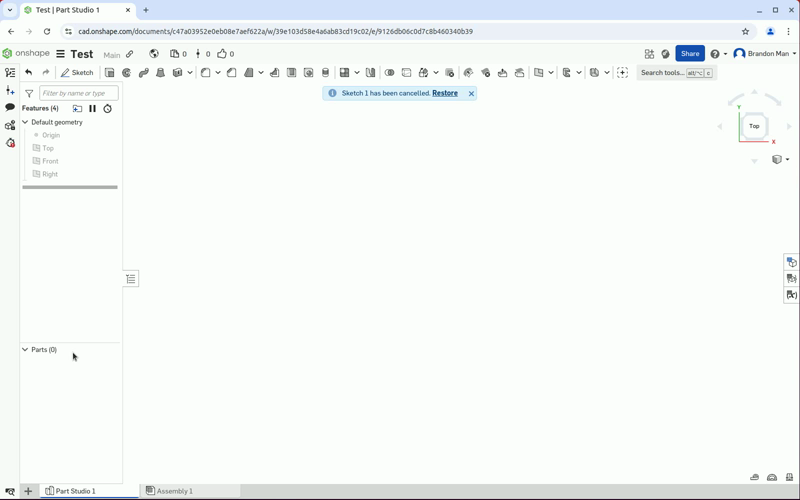
key(space)
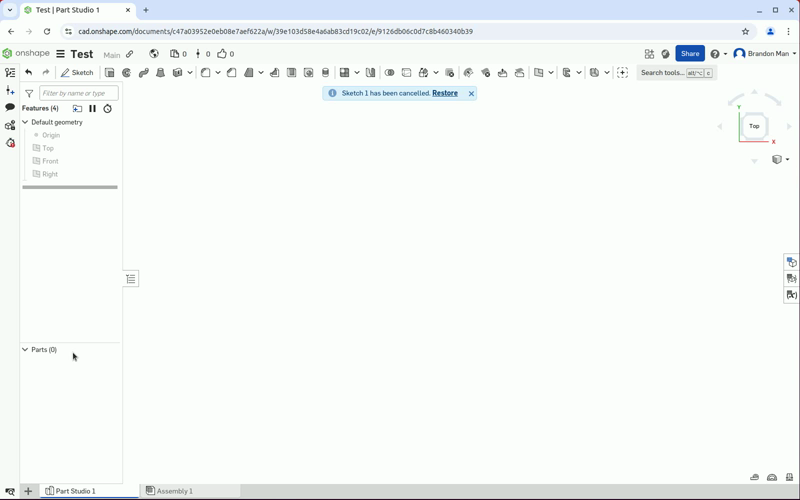
key_down(shift)
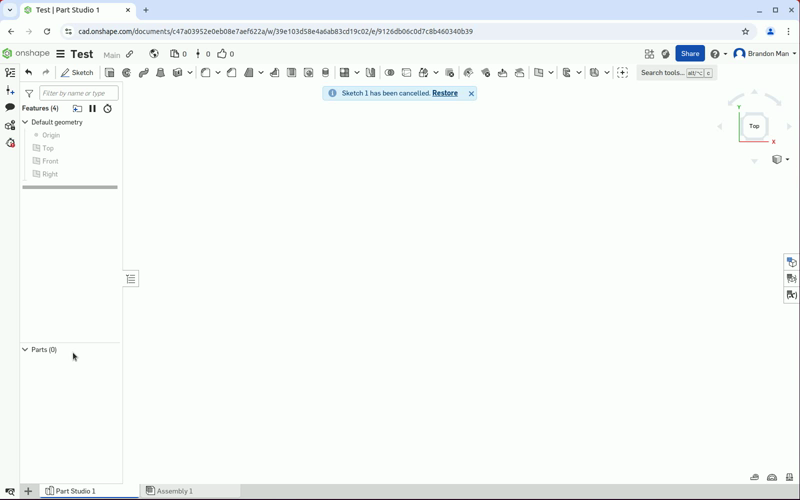
key(up)
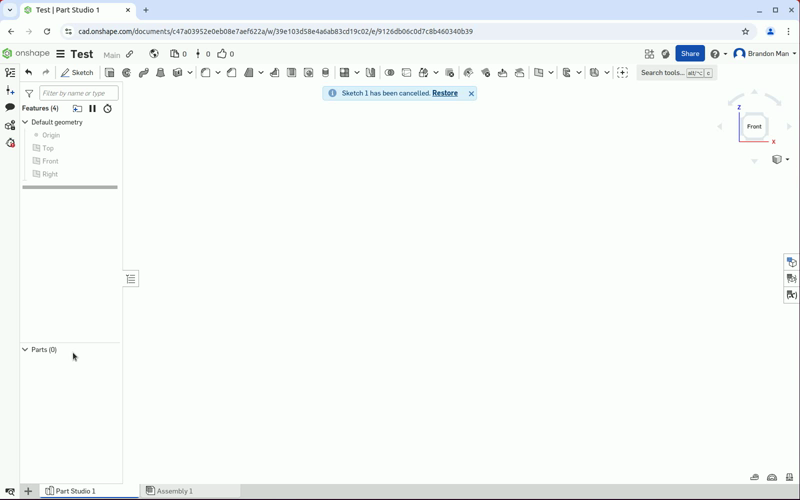
key_up(shift)
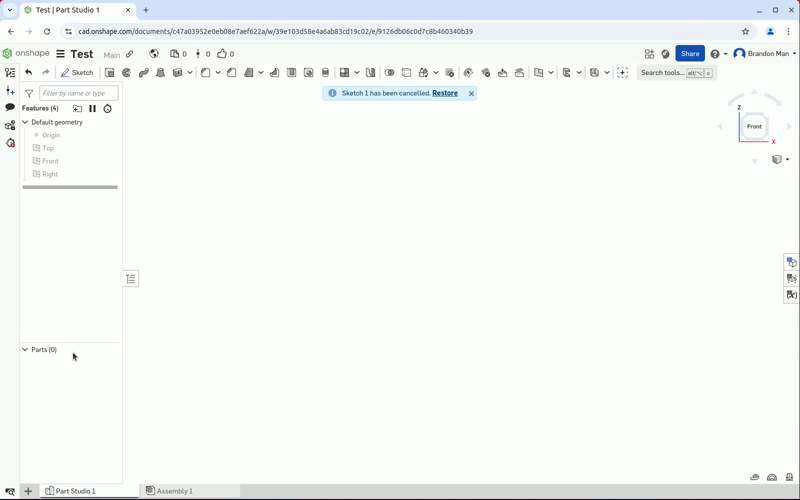
mouse_move(73, 352)
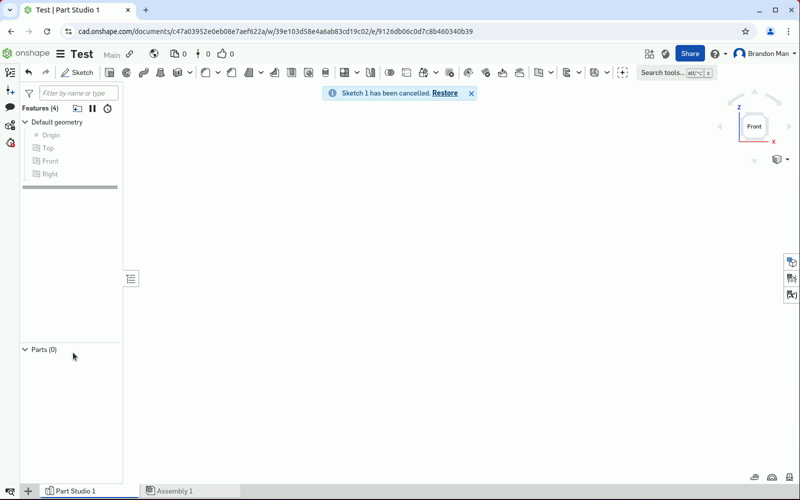
key(shift+y)
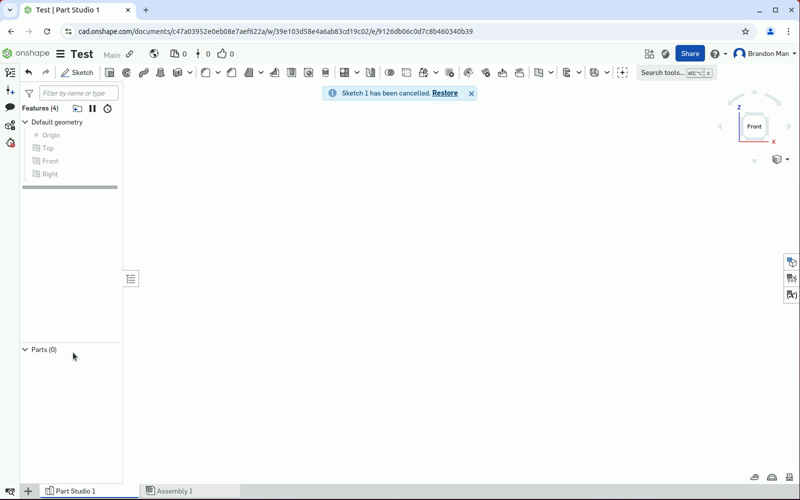
key(shift+s)
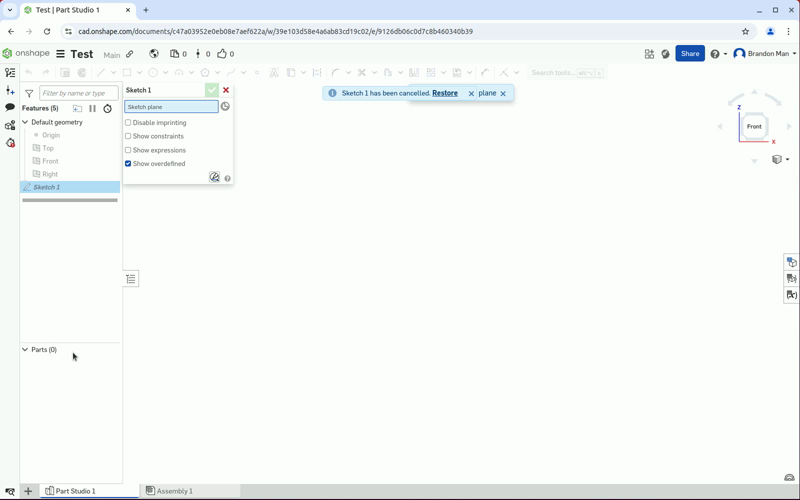
mouse_move(73, 163)
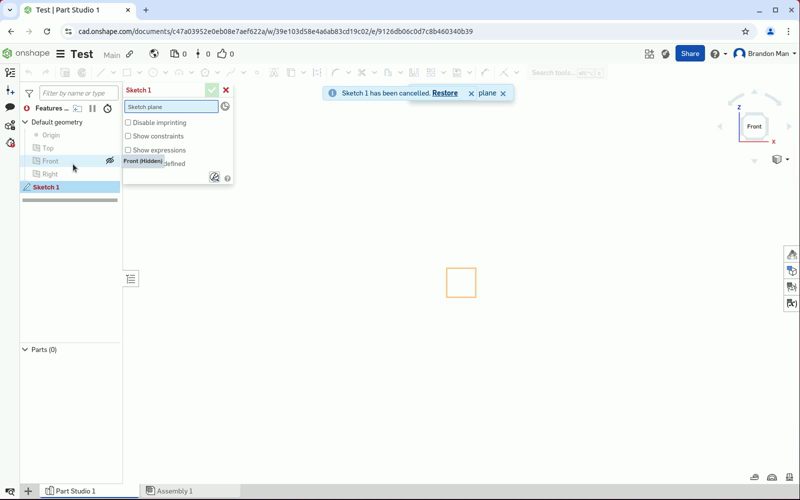
click(73, 163)
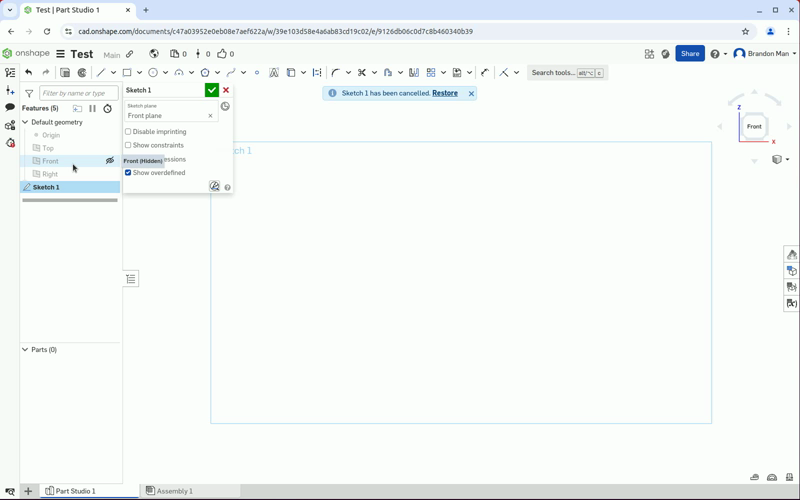
mouse_move(73, 352)
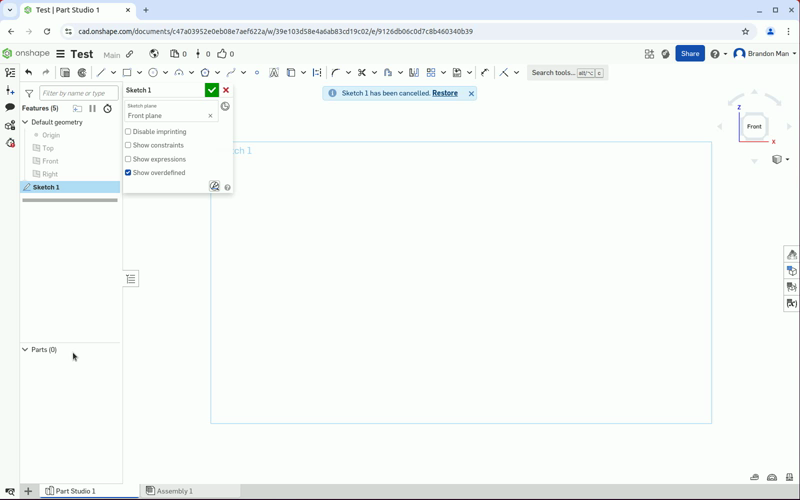
key(y)
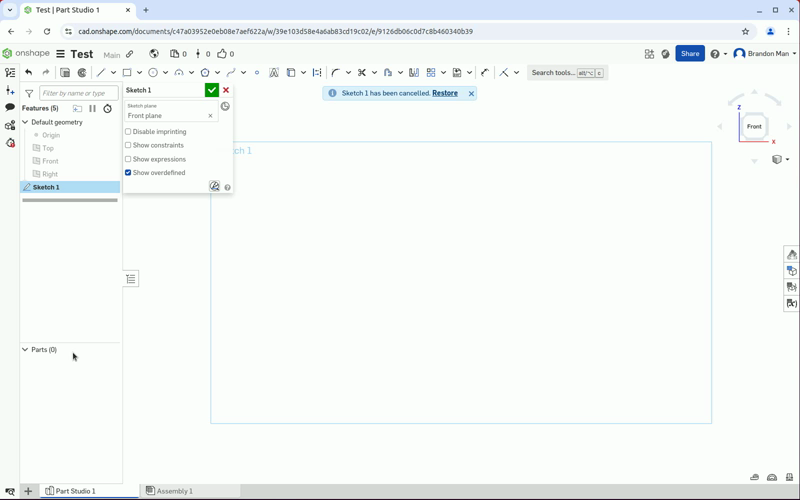
key(l)
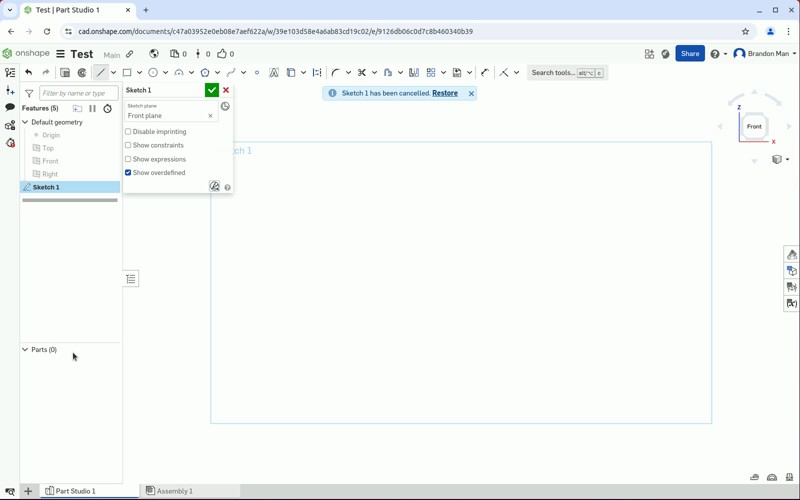
key_down(shift)
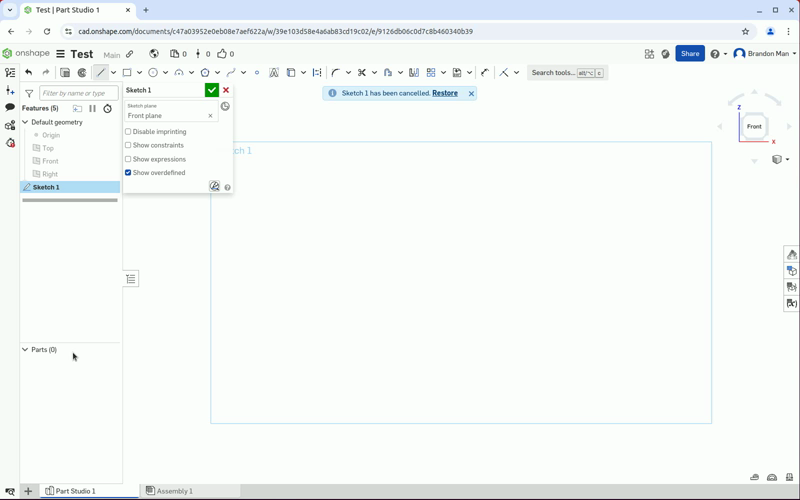
mouse_move(460, 282)
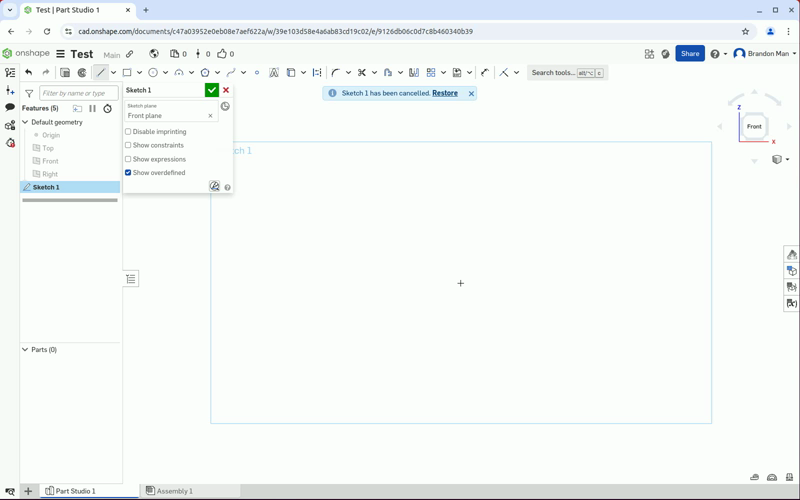
click(460, 282)
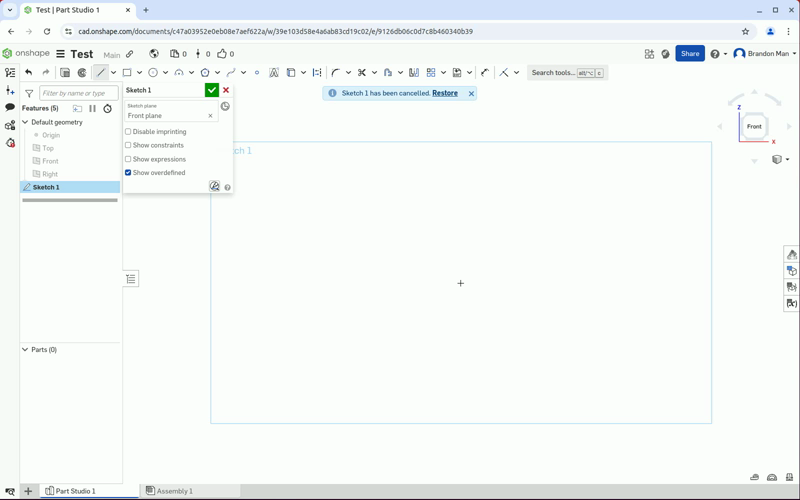
key_up(shift)
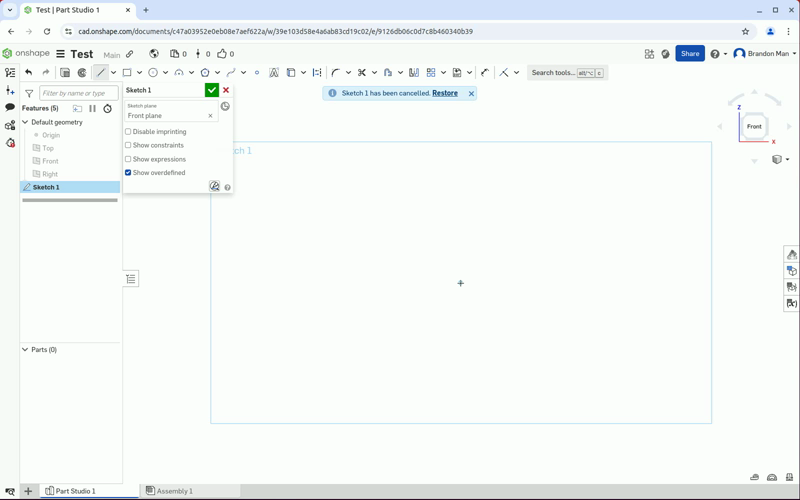
key_down(shift)
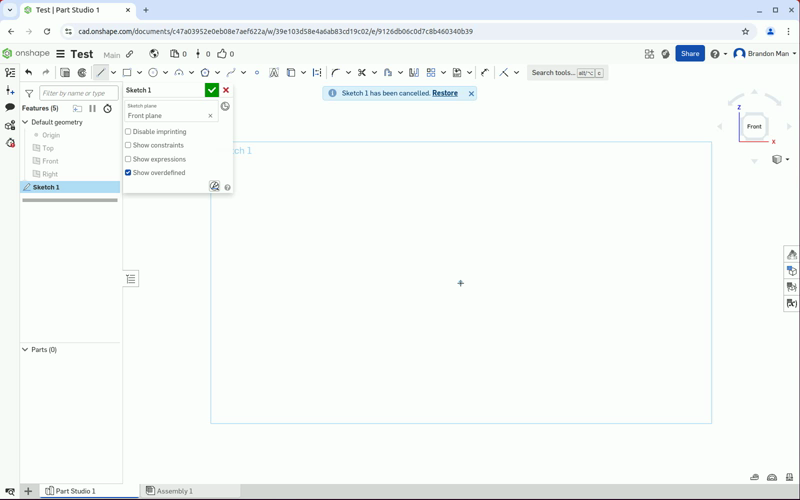
mouse_move(573, 282)
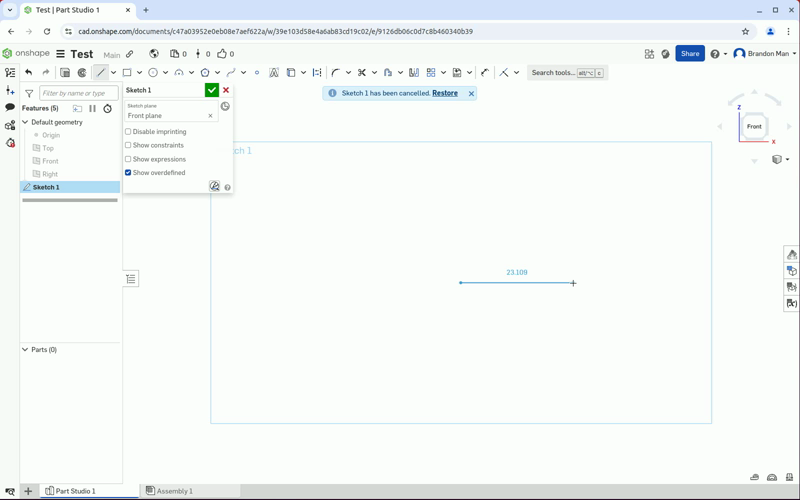
click(573, 282)
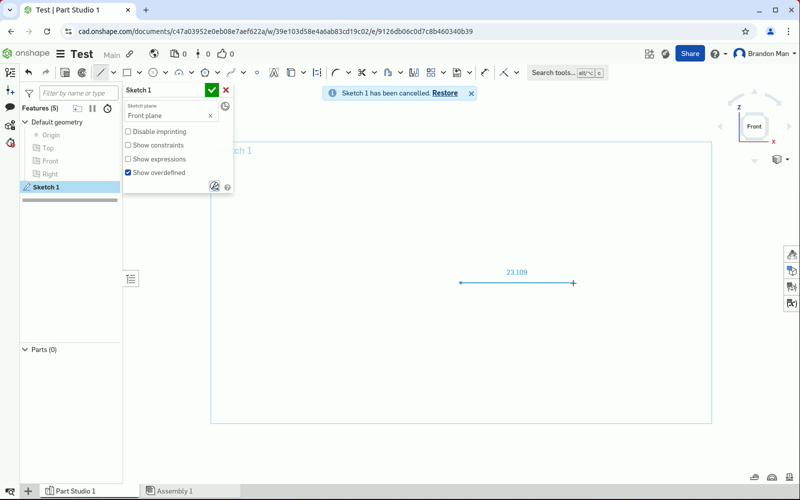
key_up(shift)
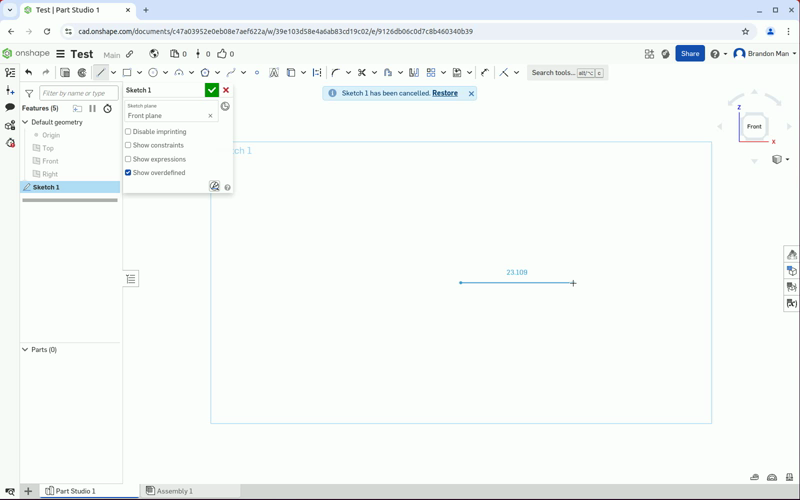
key_down(shift)
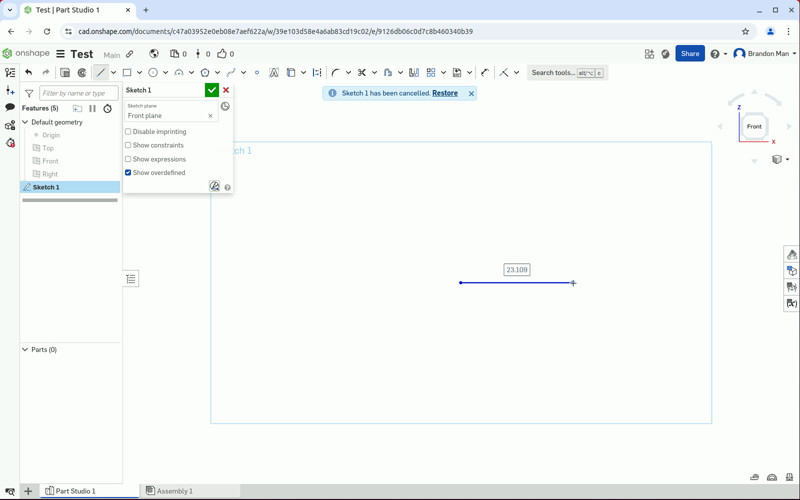
mouse_move(573, 202)
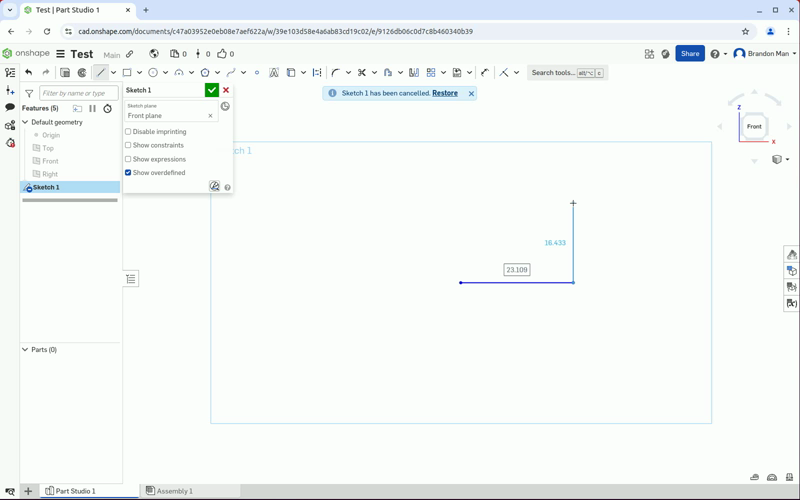
click(573, 202)
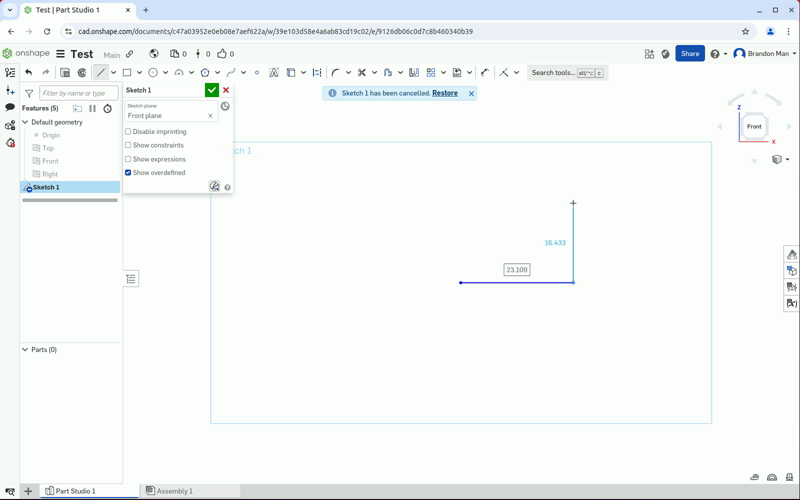
key_up(shift)
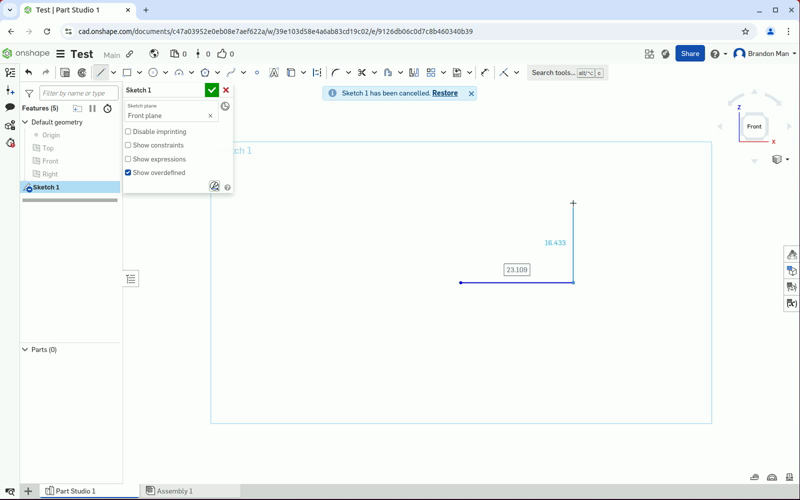
key_down(shift)
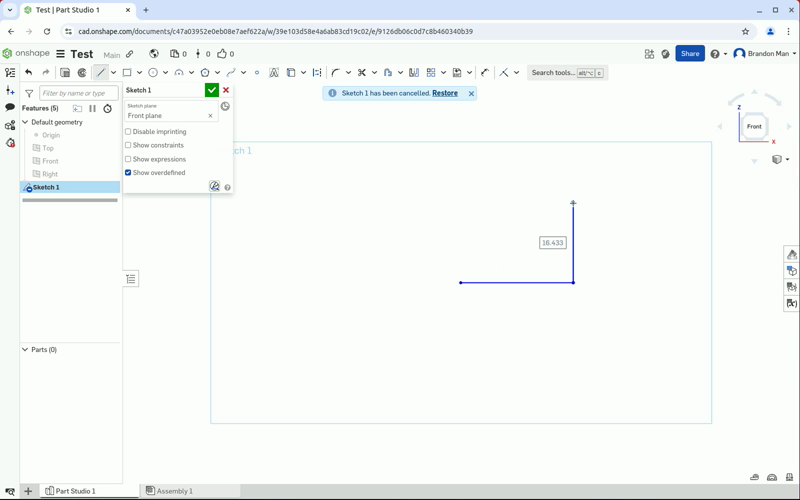
mouse_move(589, 202)
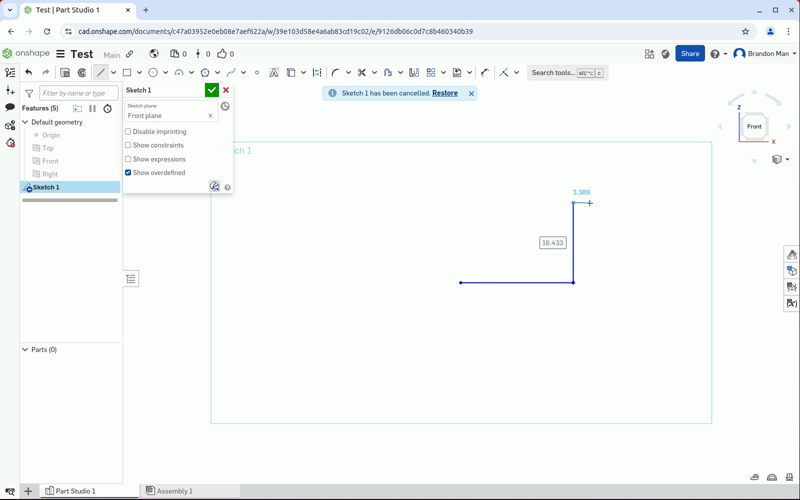
mouse_move(547, 202)
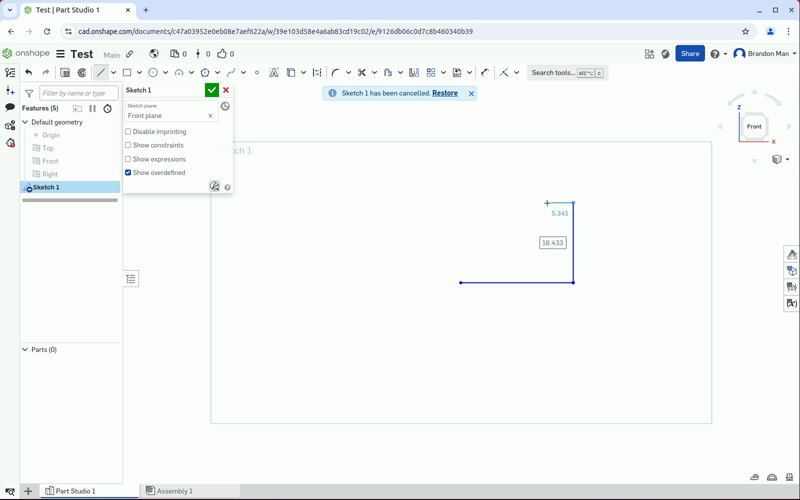
click(547, 202)
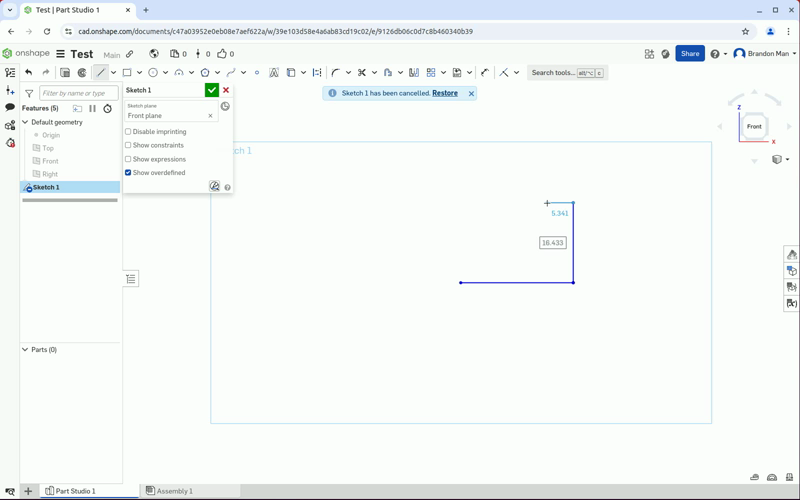
key_up(shift)
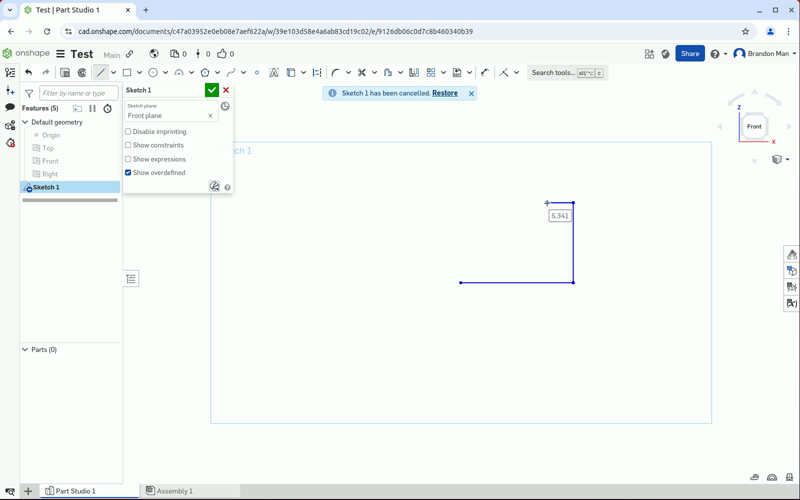
key_down(shift)
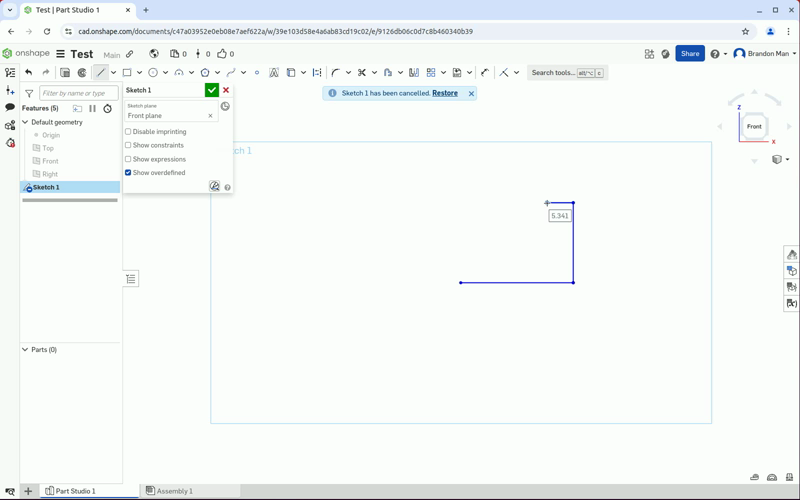
mouse_move(577, 202)
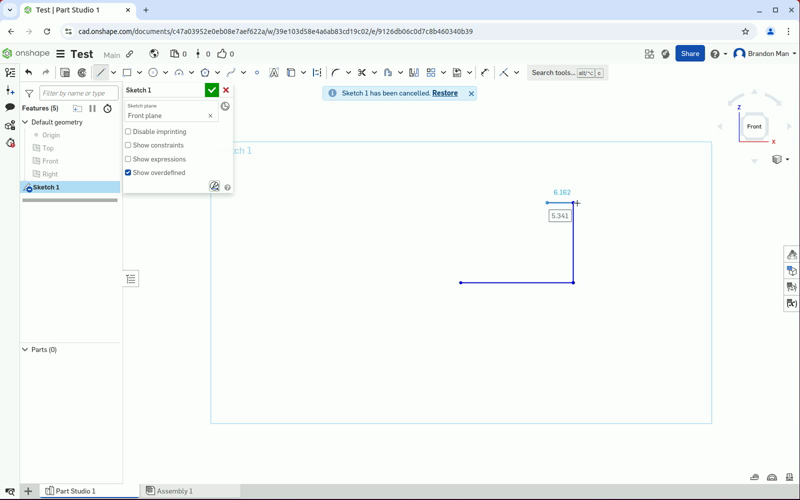
mouse_move(547, 245)
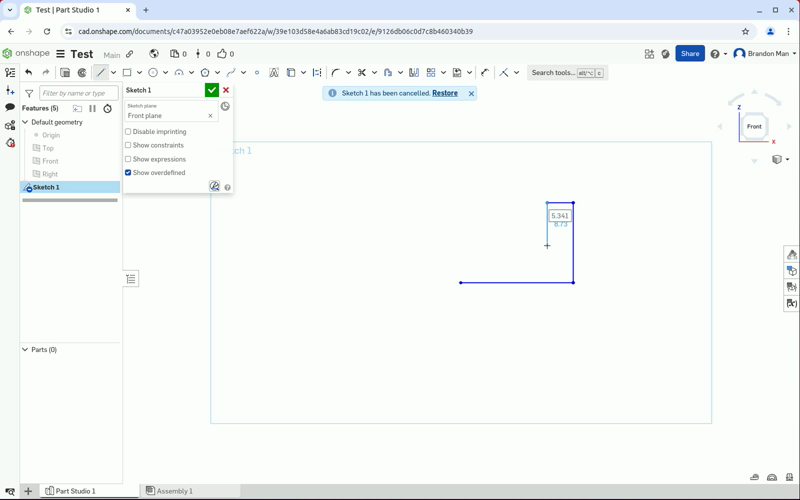
click(547, 245)
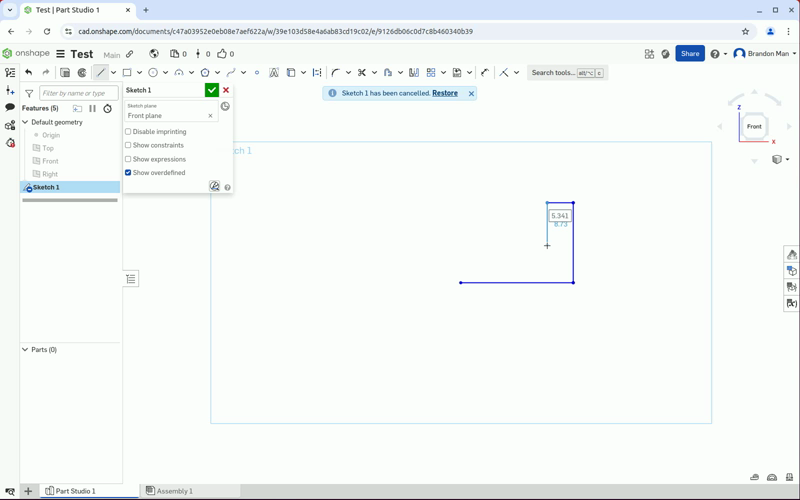
key_up(shift)
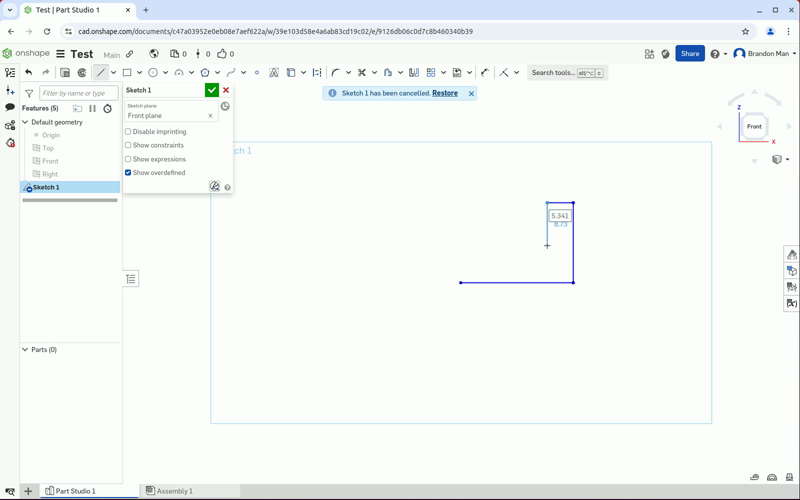
key_down(shift)
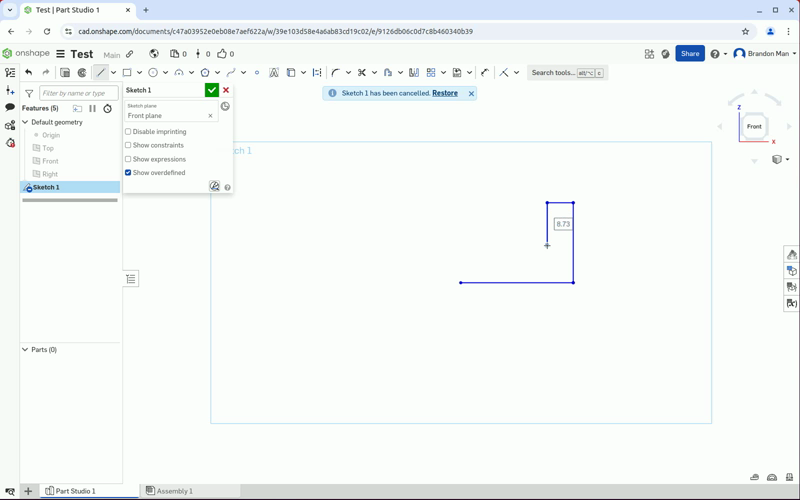
mouse_move(486, 245)
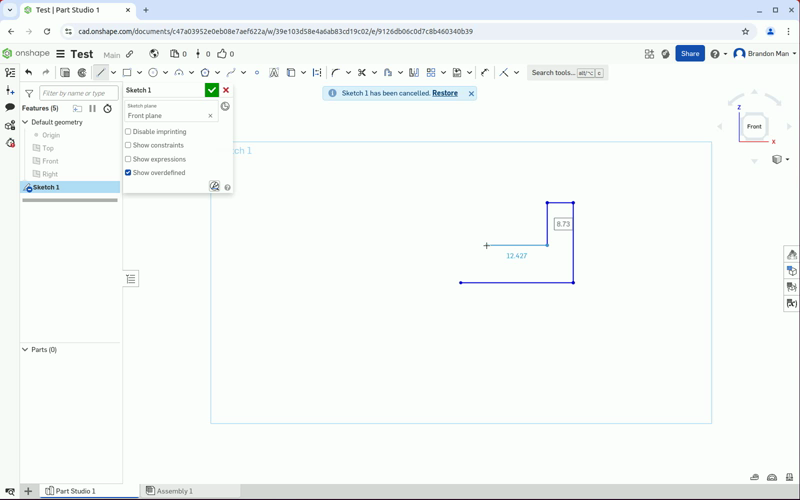
click(486, 245)
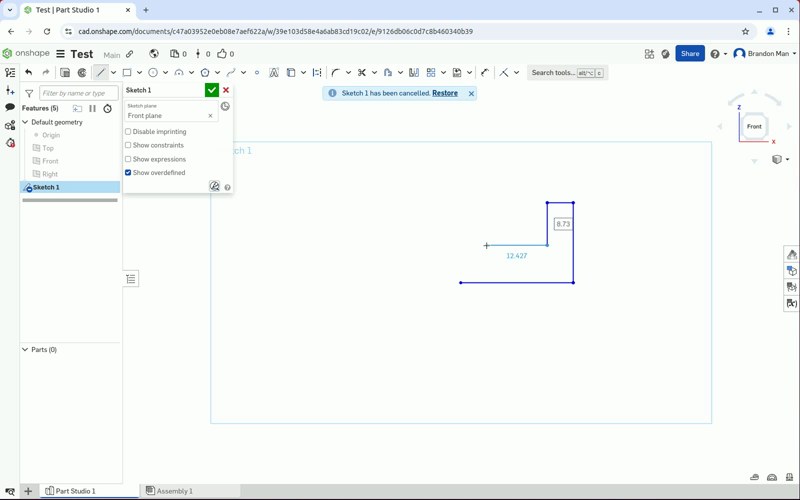
key_up(shift)
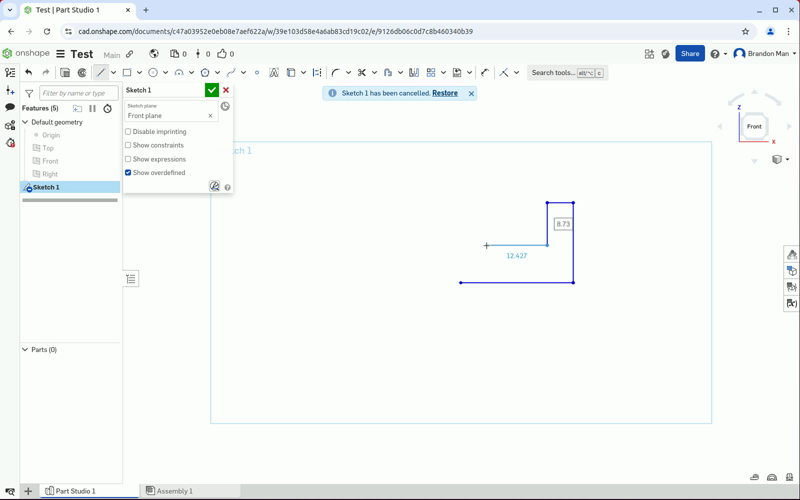
key_down(shift)
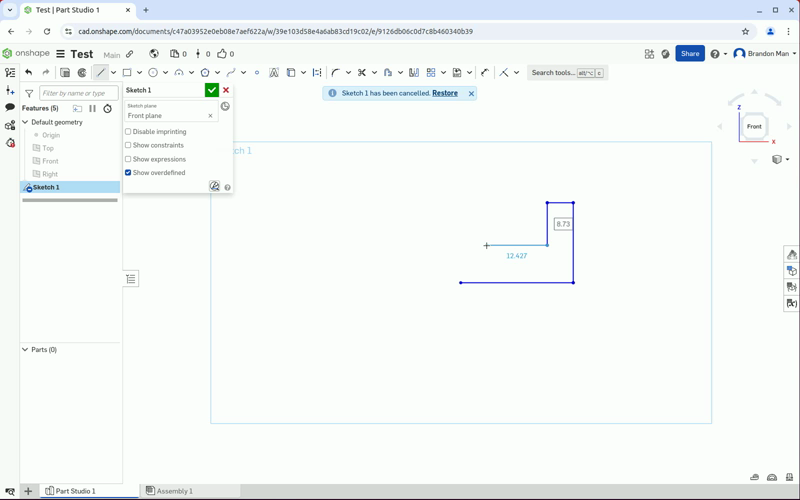
mouse_move(516, 245)
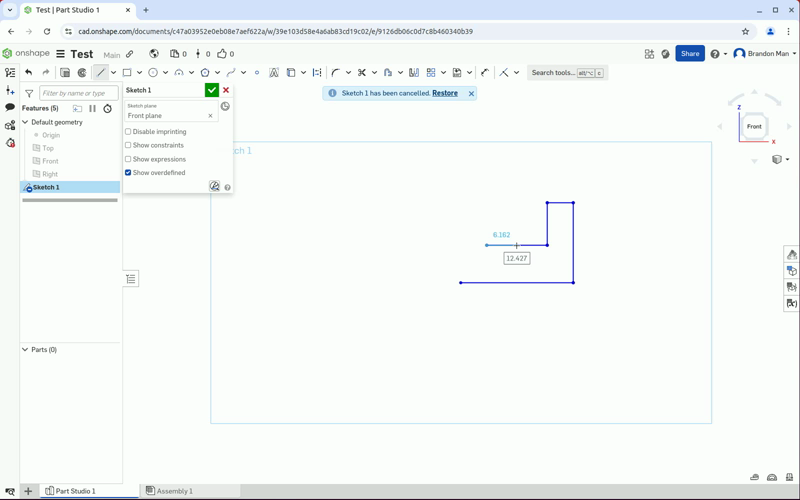
mouse_move(486, 202)
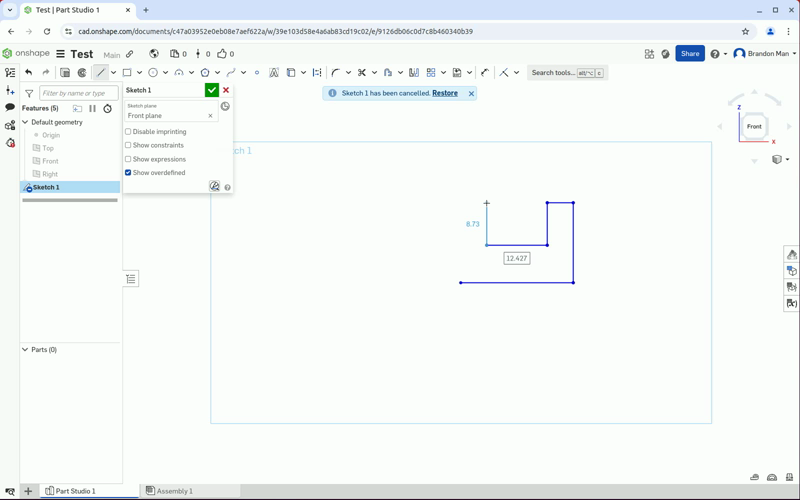
click(486, 202)
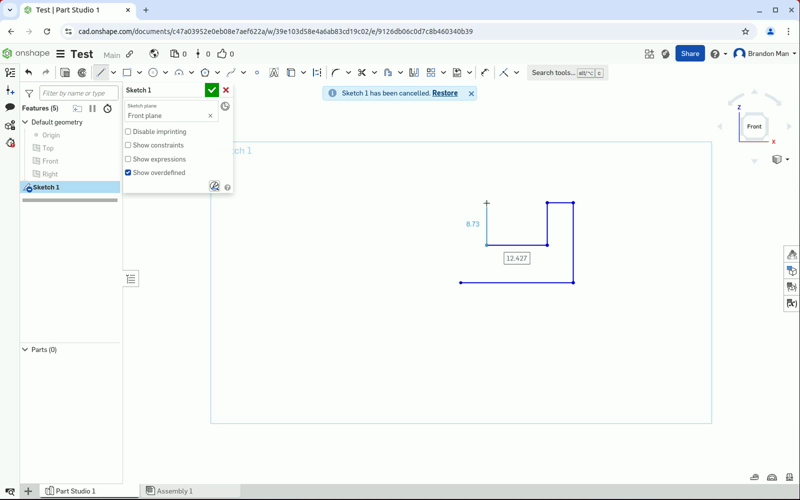
key_up(shift)
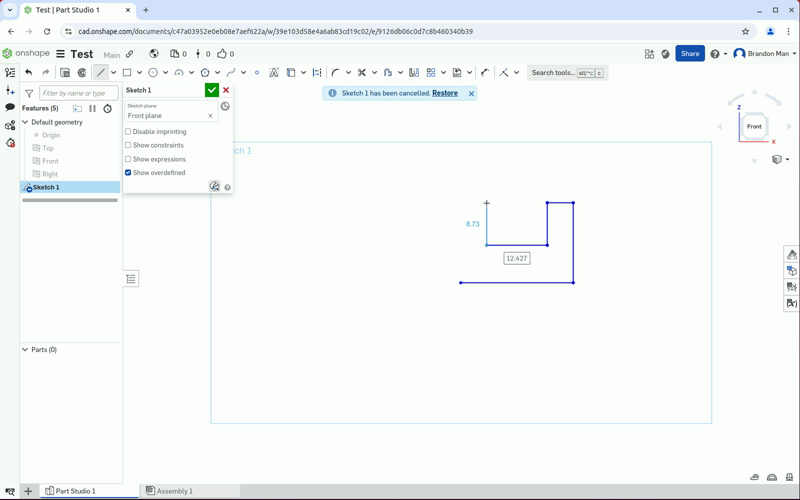
key_down(shift)
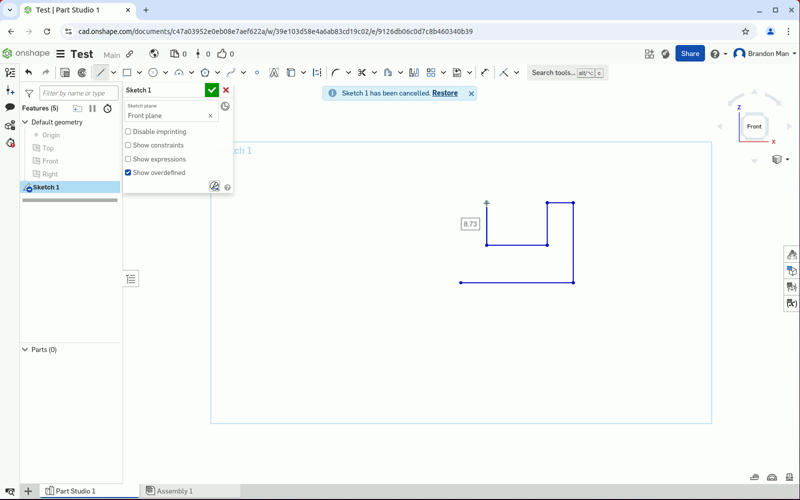
mouse_move(516, 202)
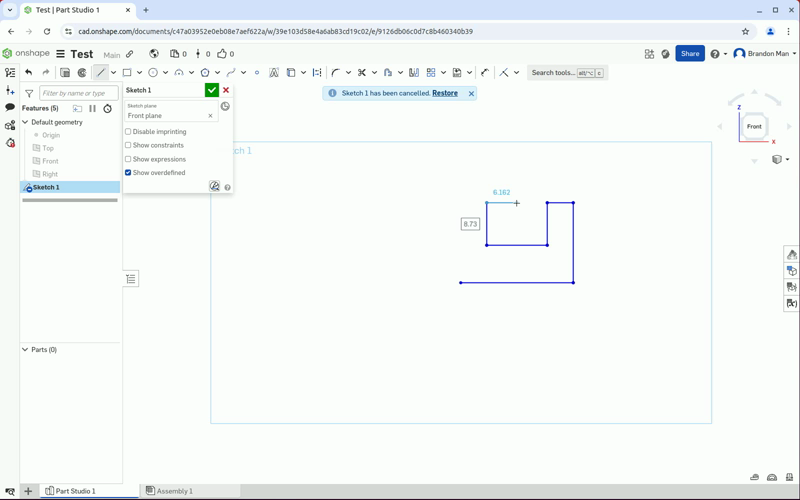
mouse_move(460, 202)
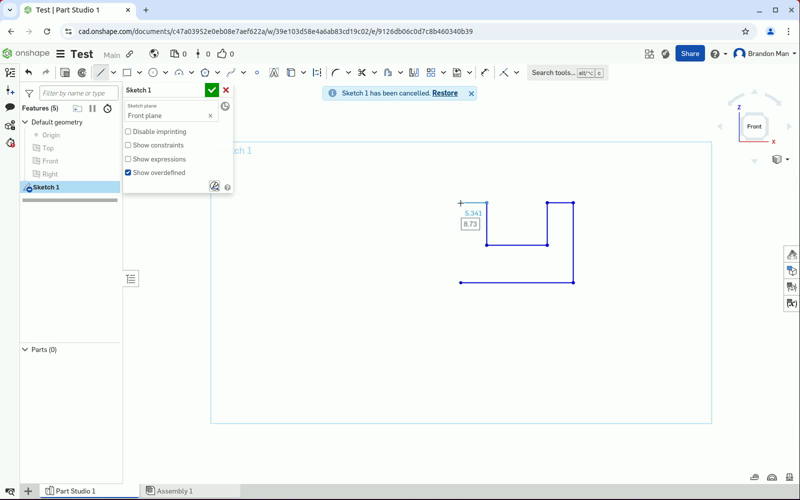
click(460, 202)
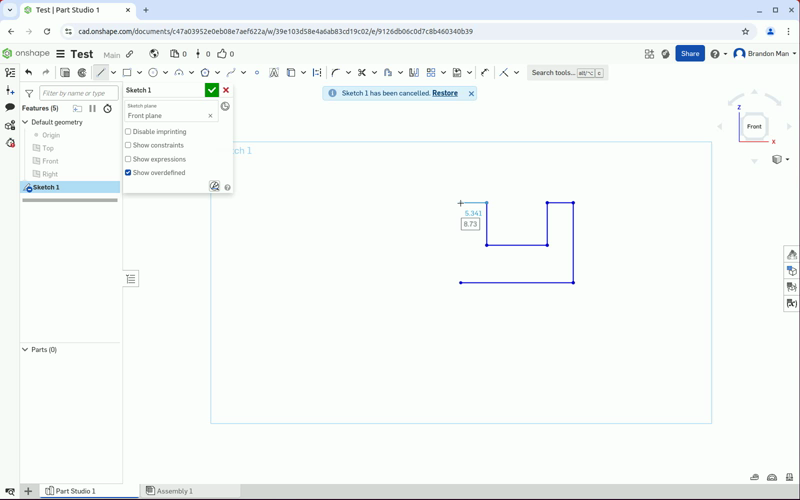
key_up(shift)
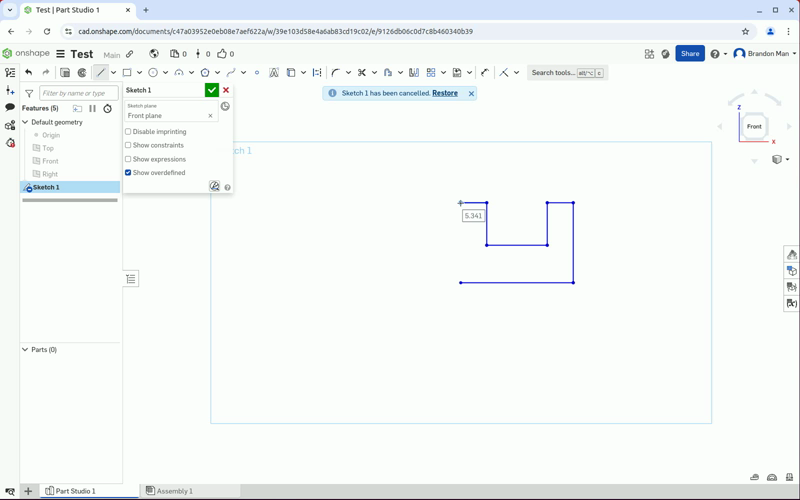
key_down(shift)
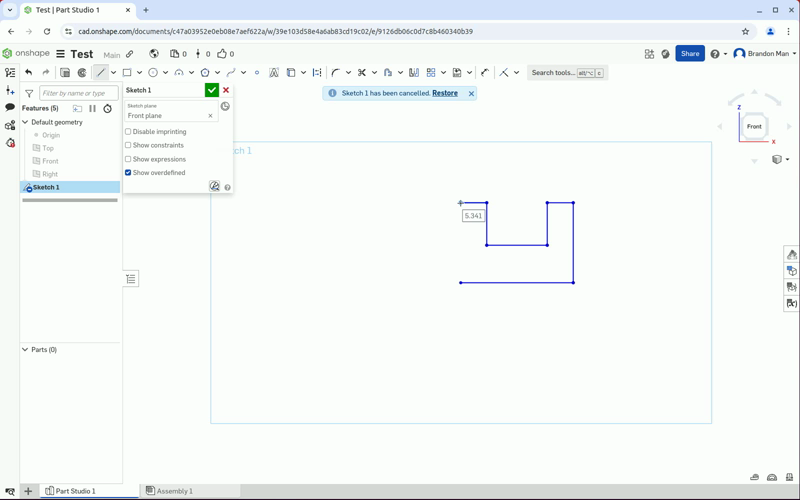
mouse_move(460, 282)
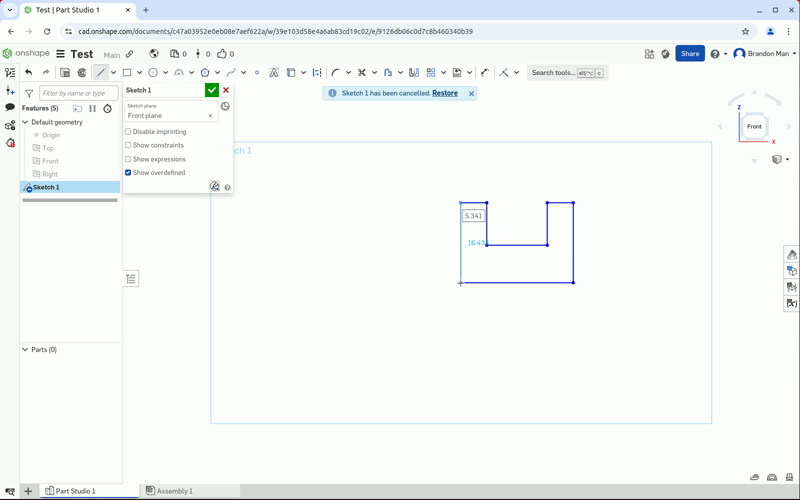
key_up(shift)
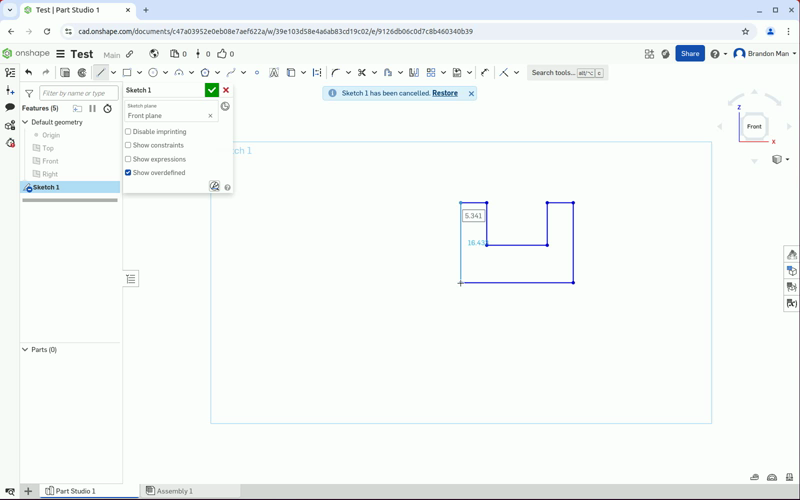
click(460, 282)
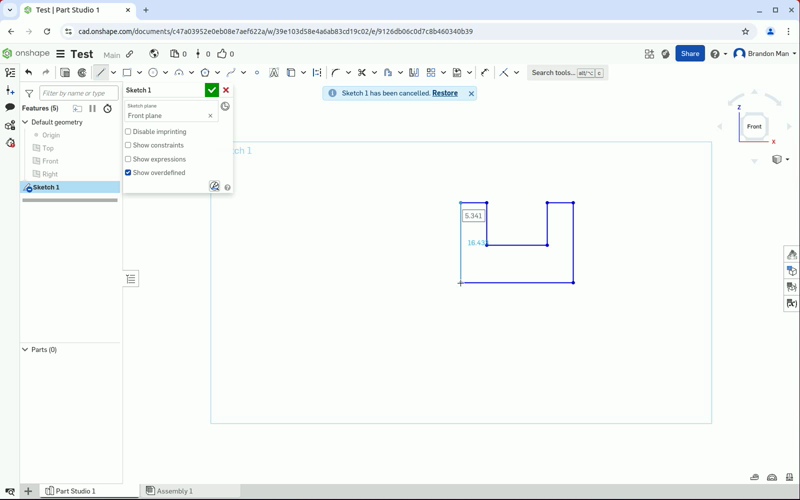
key(esc)
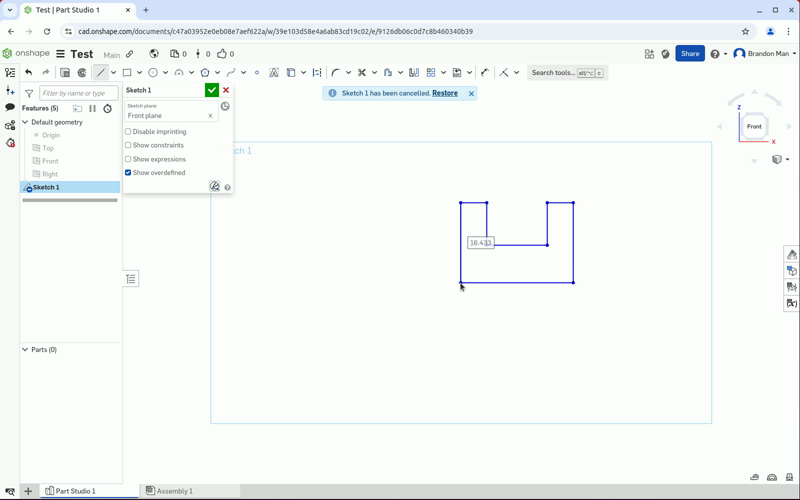
mouse_move(473, 207)
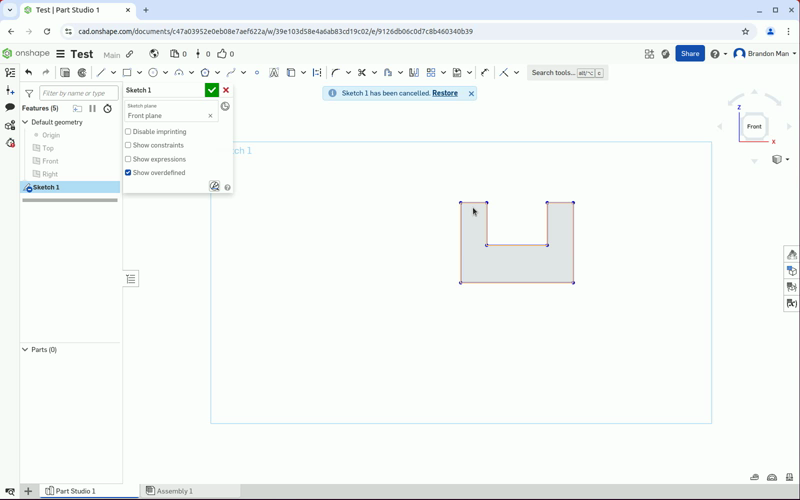
click(473, 207)
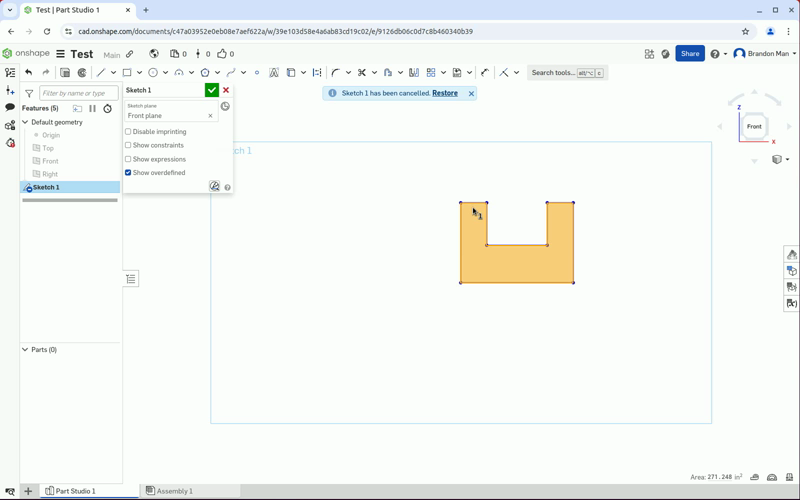
mouse_move(73, 352)
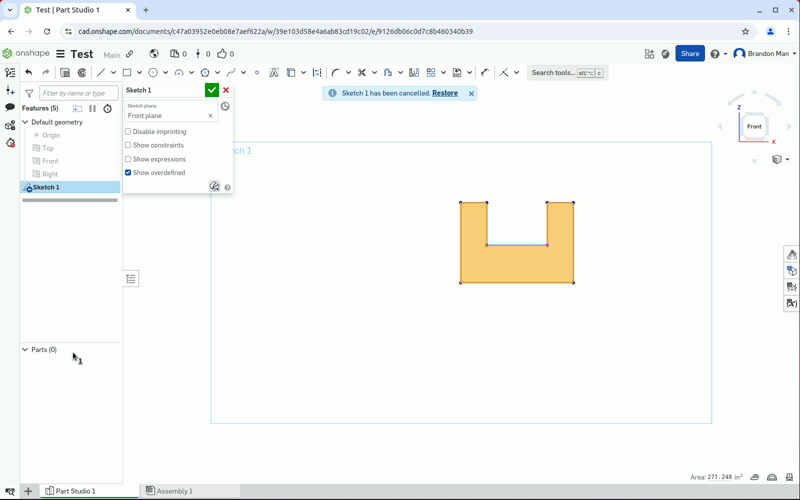
key(shift+y)
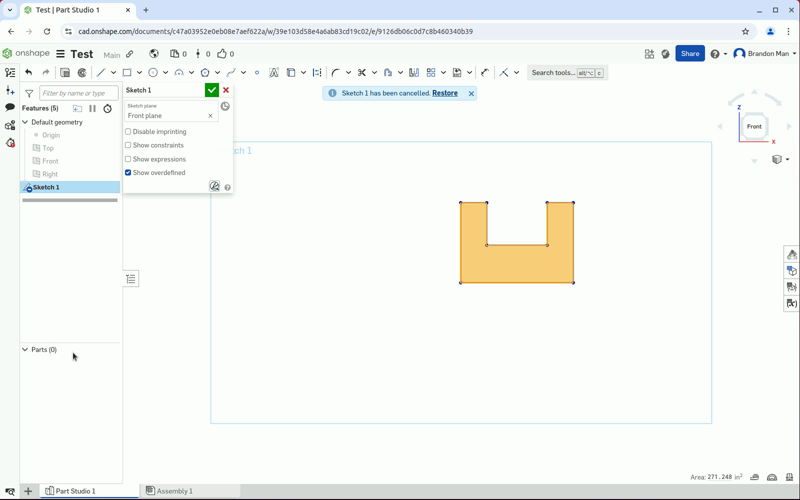
key(shift+e)
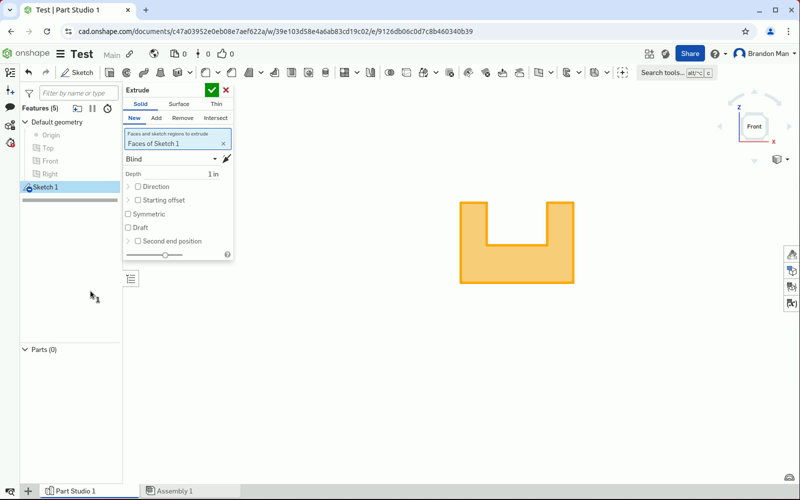
mouse_move(143, 106)
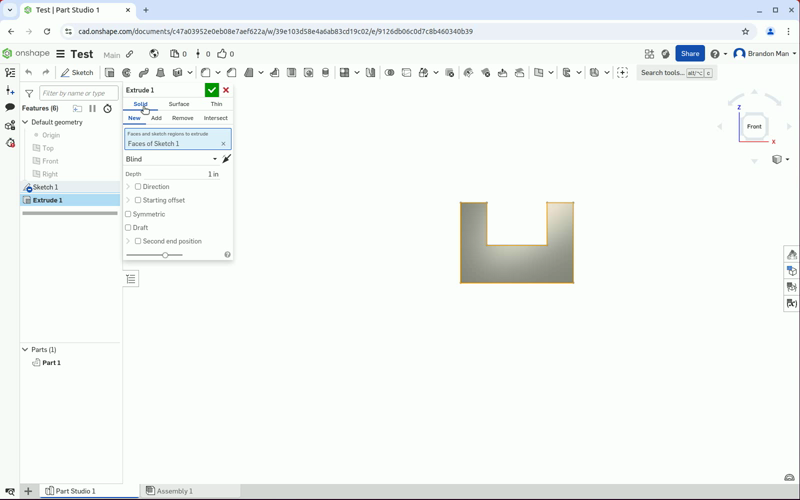
click(143, 106)
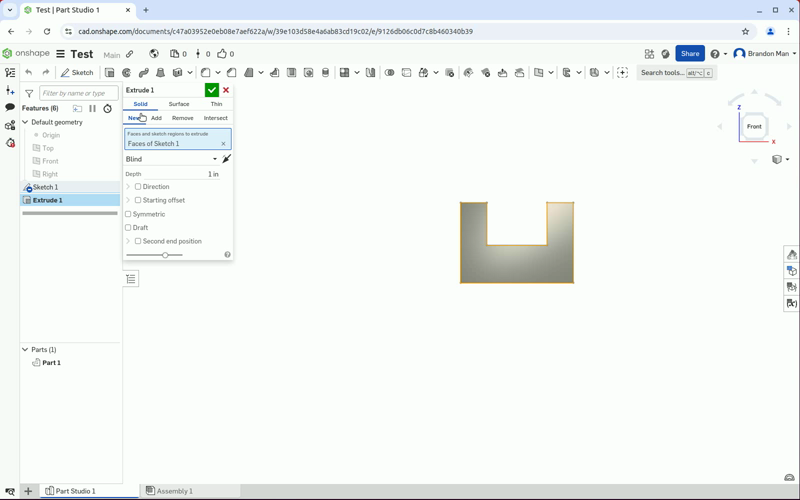
mouse_move(137, 120)
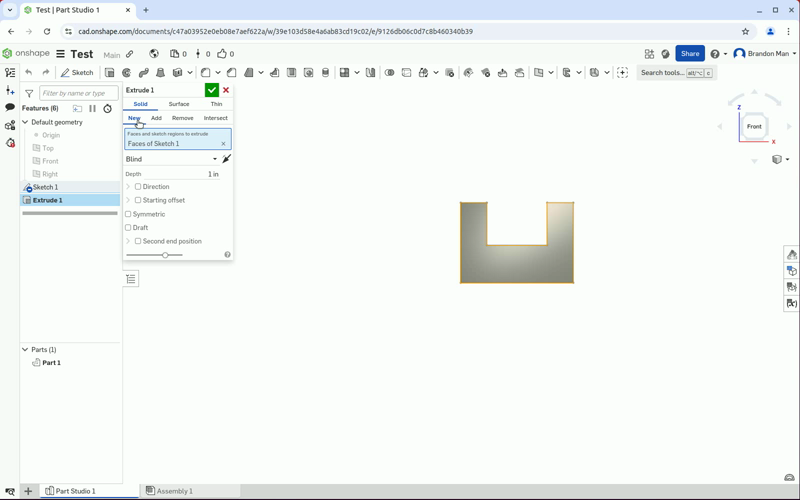
click(137, 120)
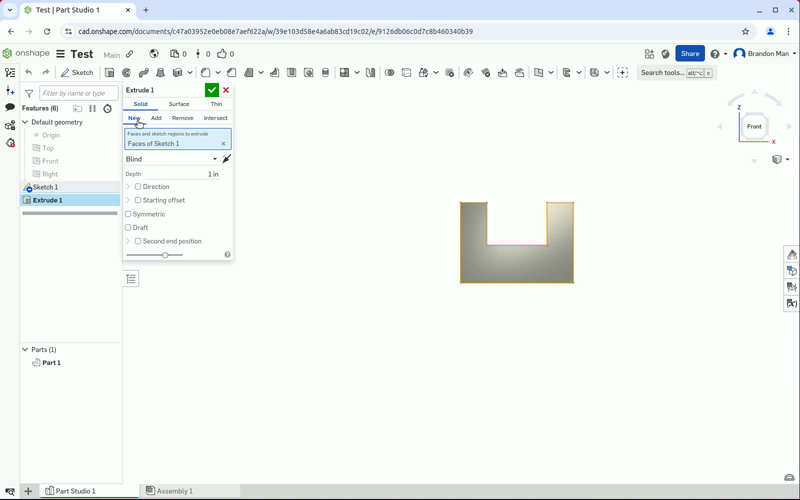
key(tab, 4)
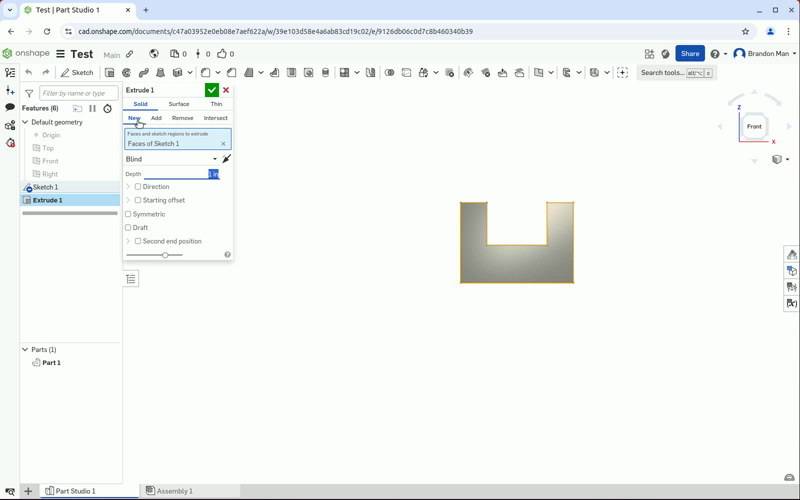
text(11.073)
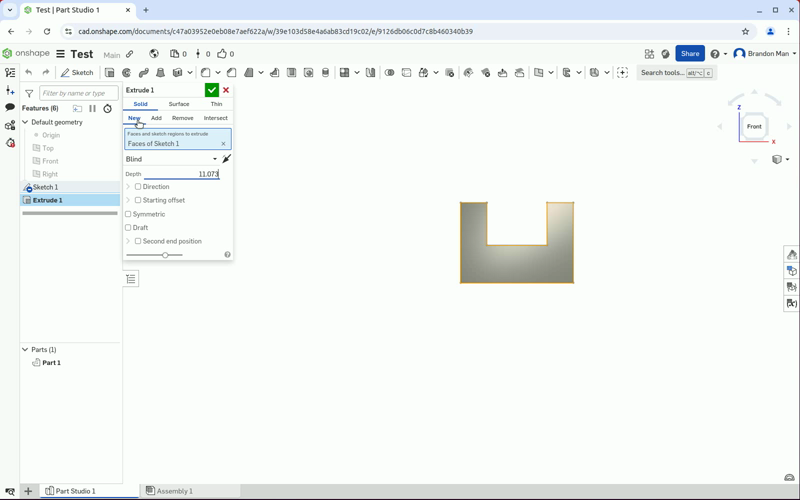
key(enter)
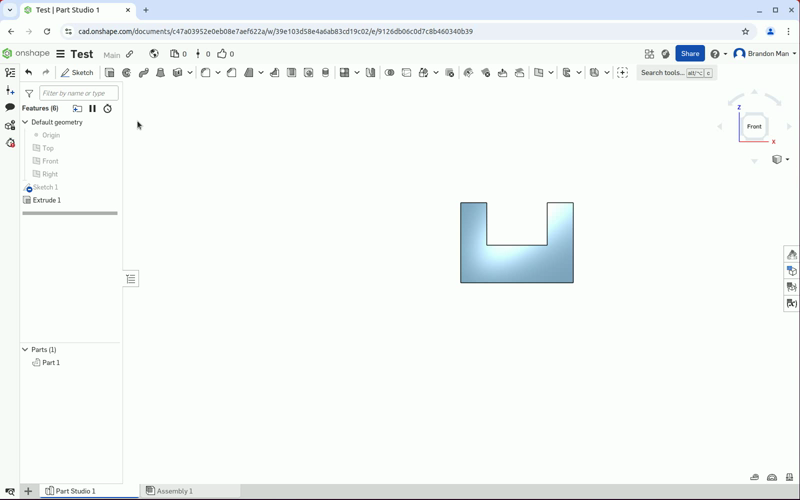
key(shift+h)
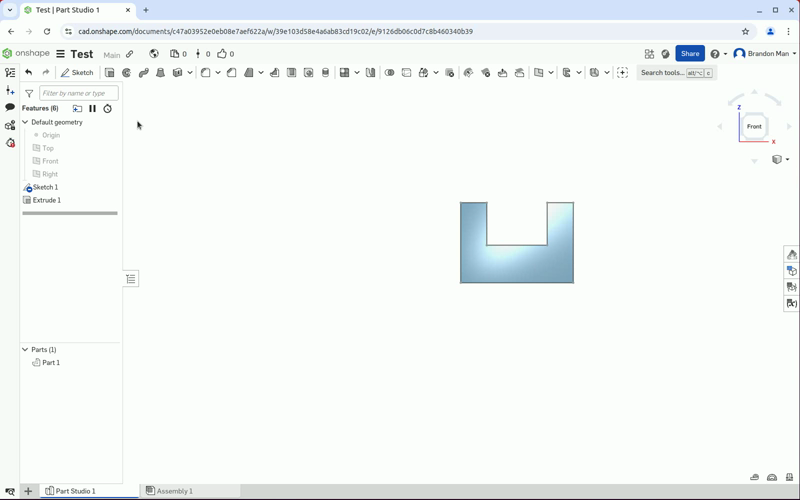
key(shift+h)
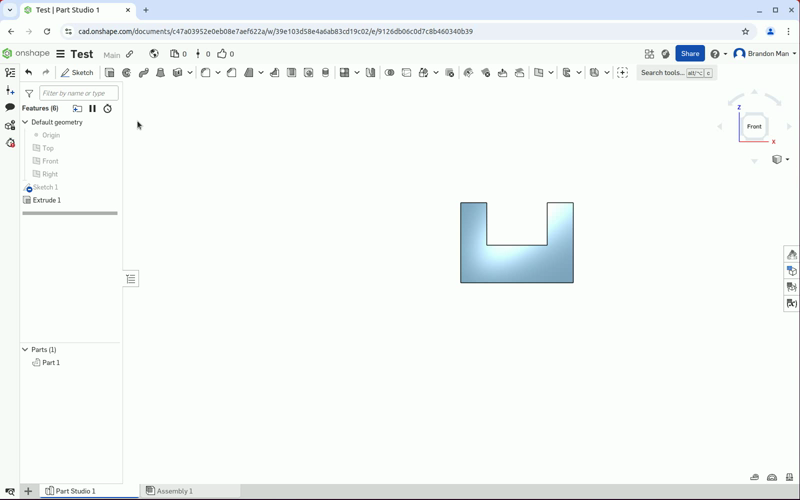
mouse_move(73, 189)
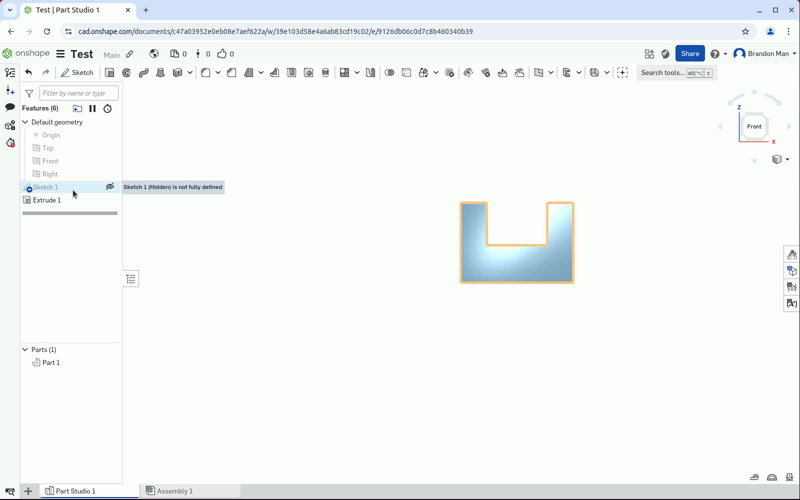
click(73, 189)
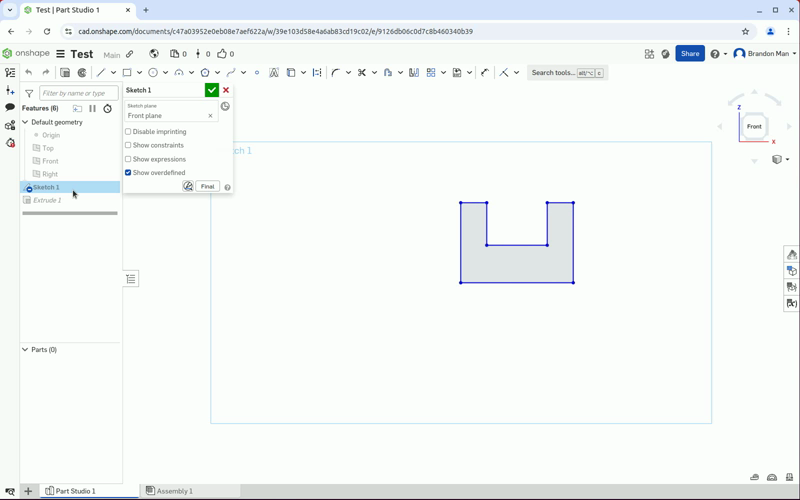
mouse_move(229, 92)
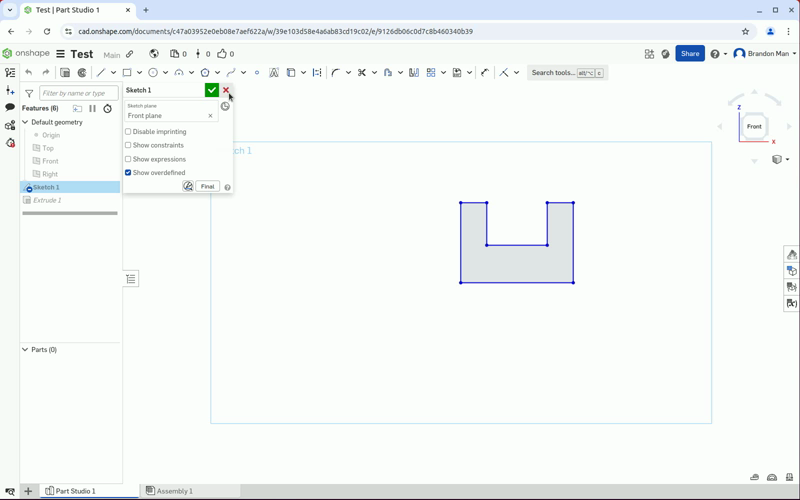
click(229, 92)
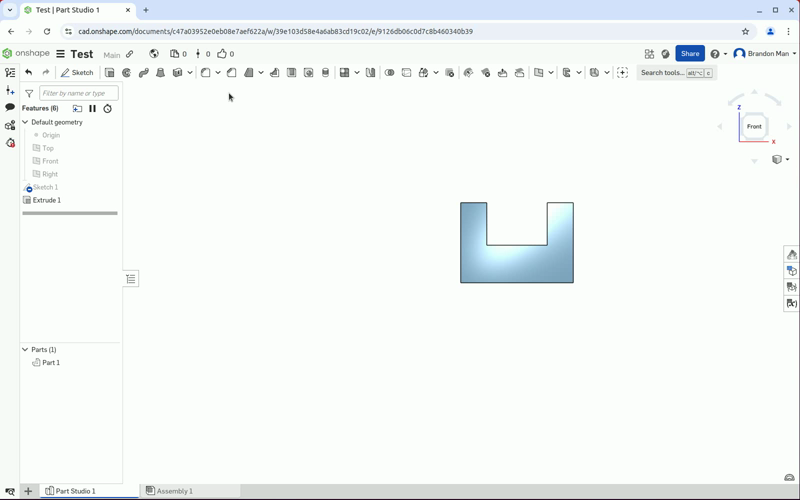
mouse_move(73, 352)
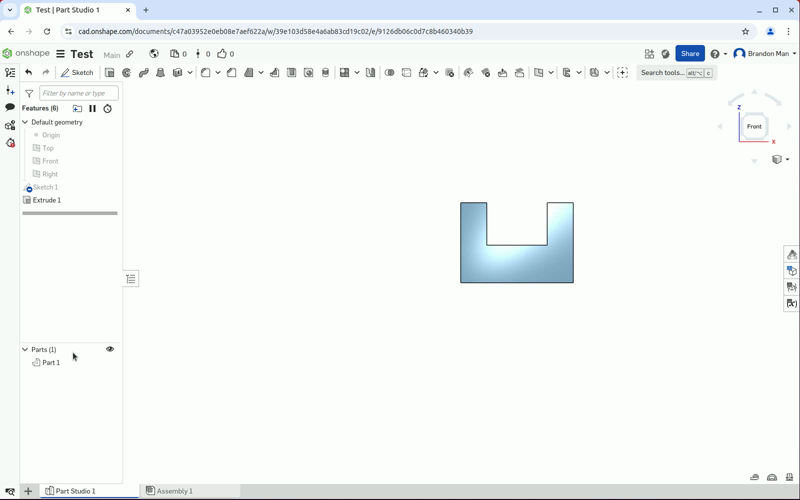
key(y)
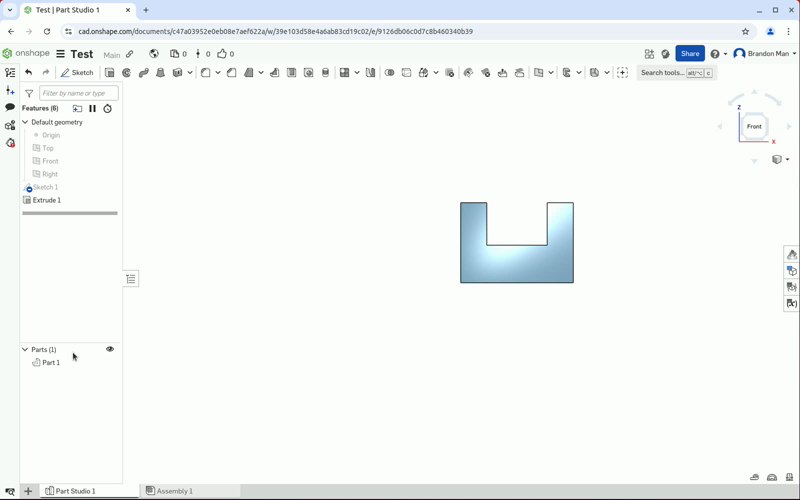
key(shift+p)
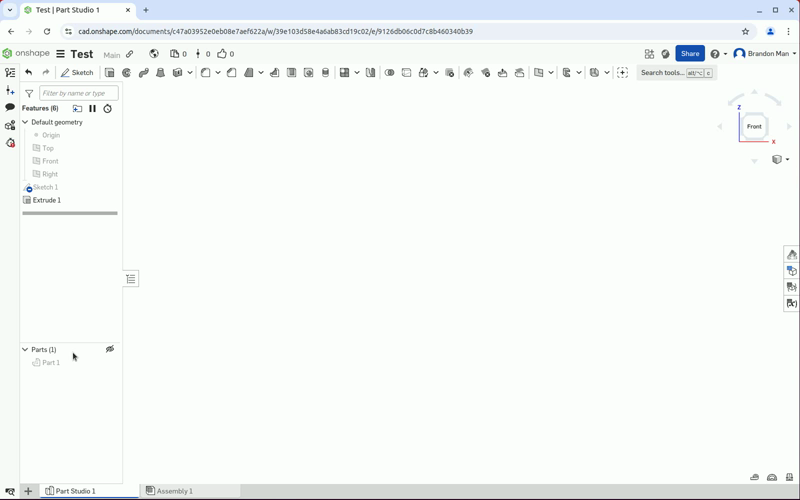
key(space)
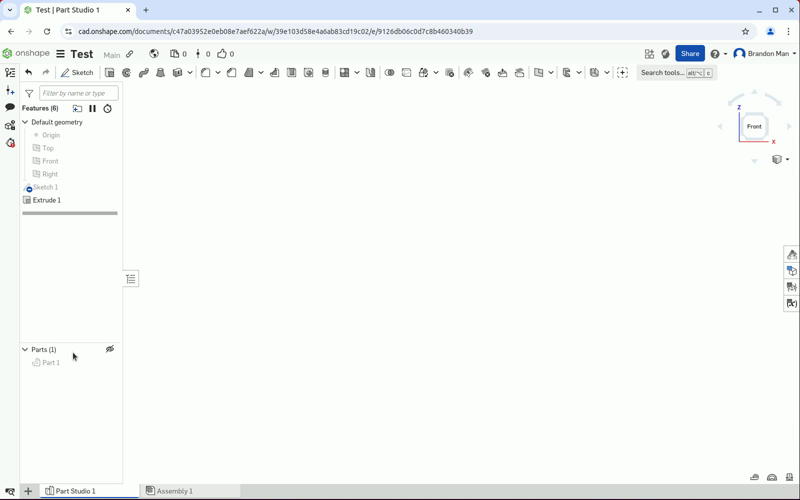
key_down(shift)
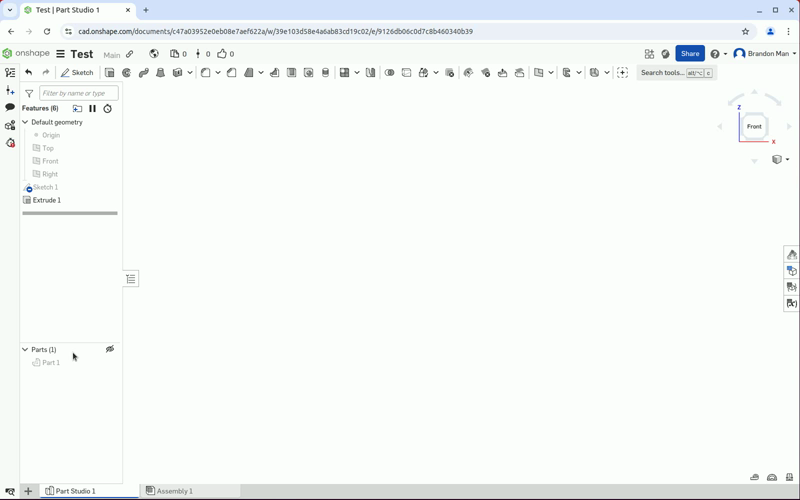
key(down)
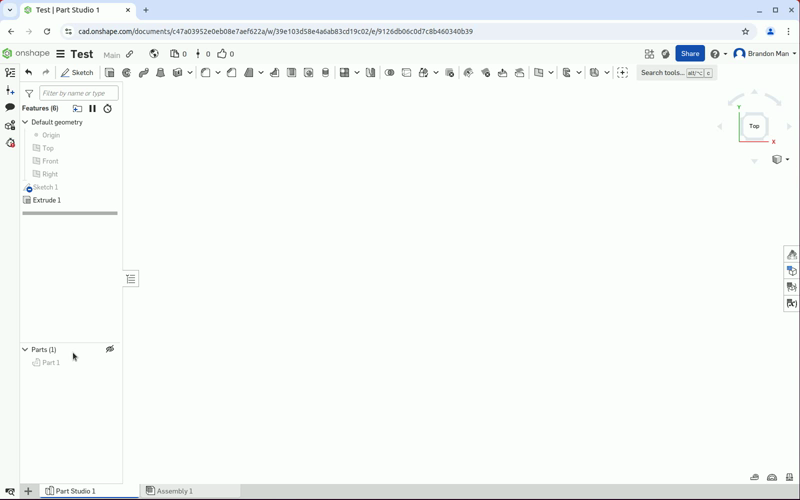
key_up(shift)
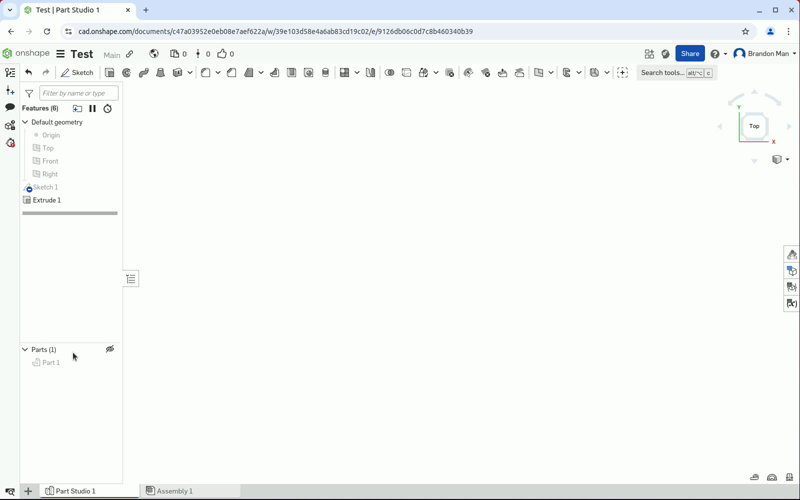
mouse_move(73, 352)
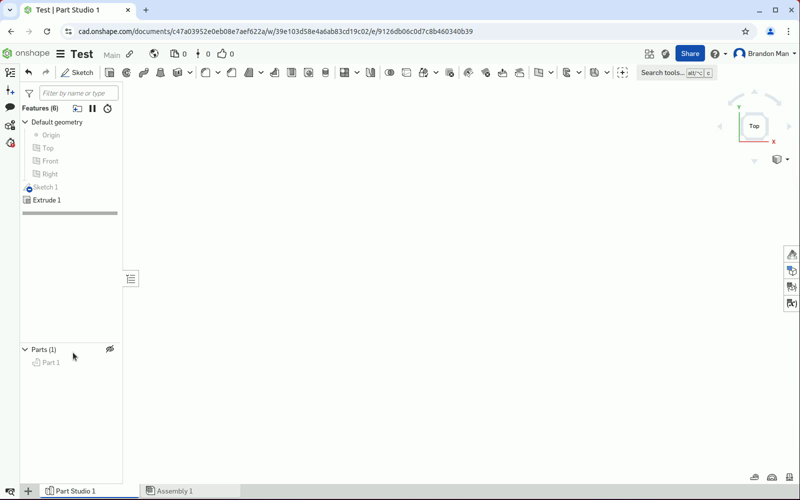
key(shift+y)
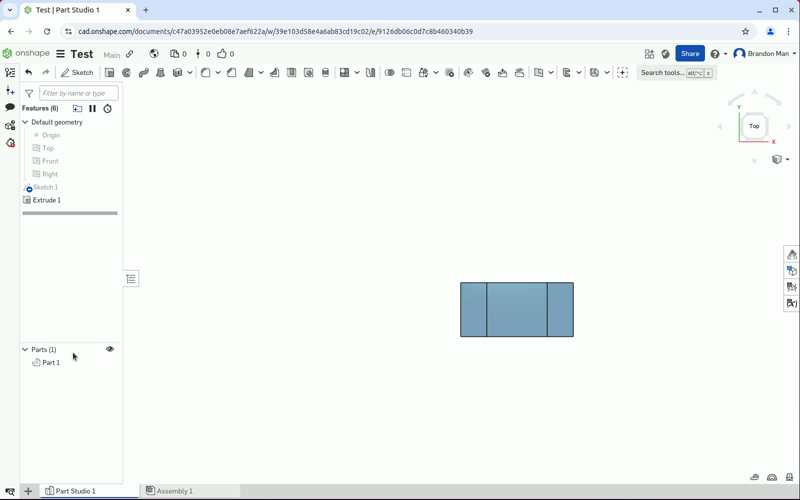
mouse_move(541, 75)
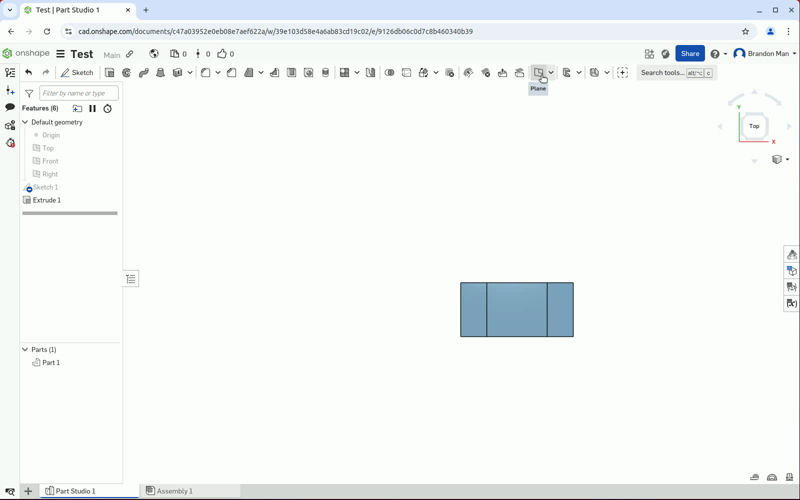
click(541, 75)
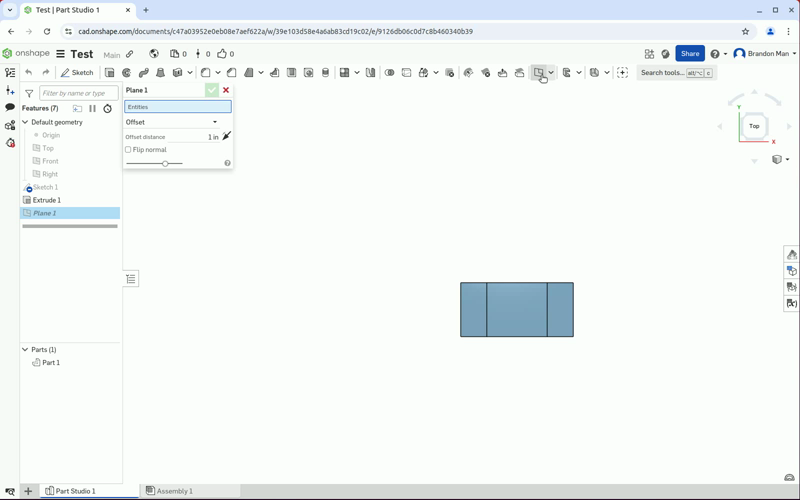
mouse_move(73, 150)
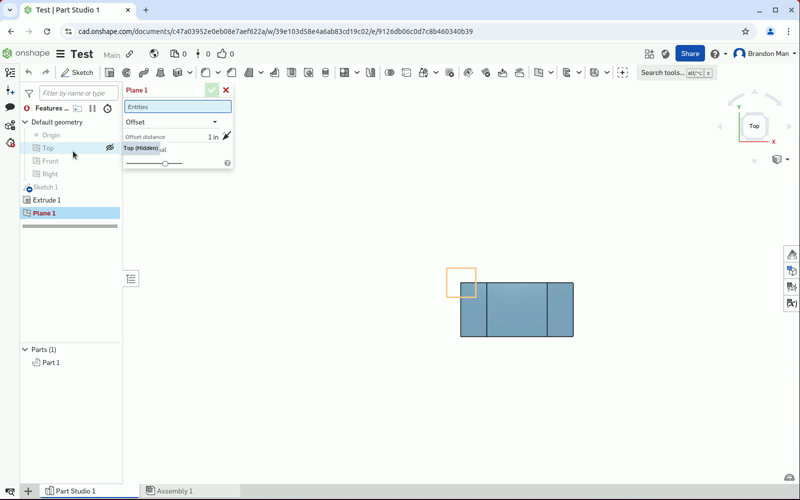
click(73, 150)
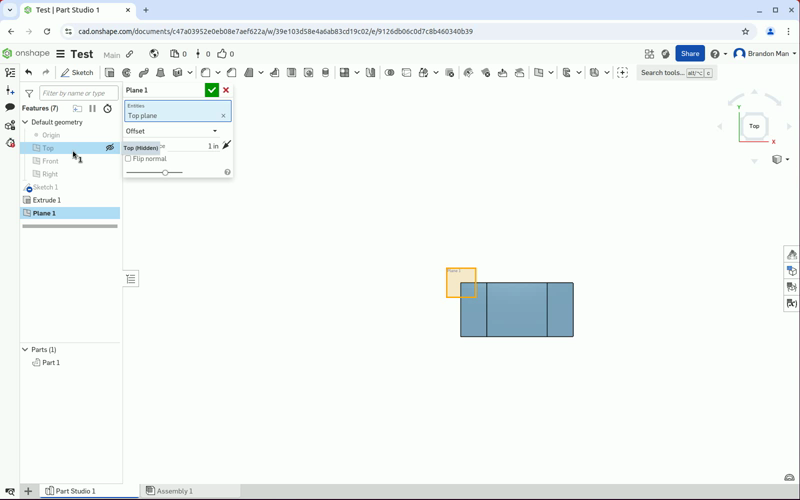
key(tab, 2)
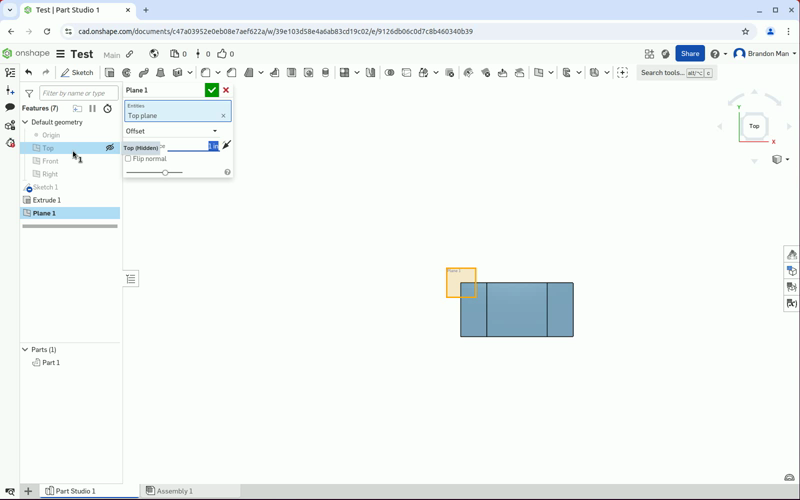
text(16.607)
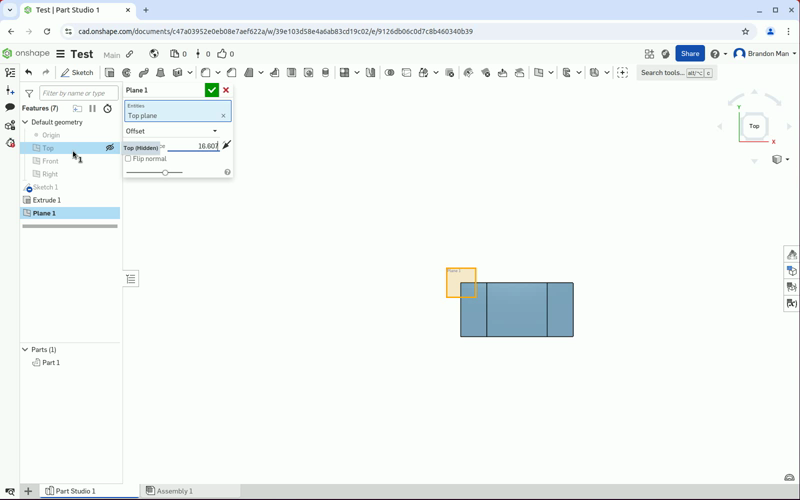
key(enter, 2)
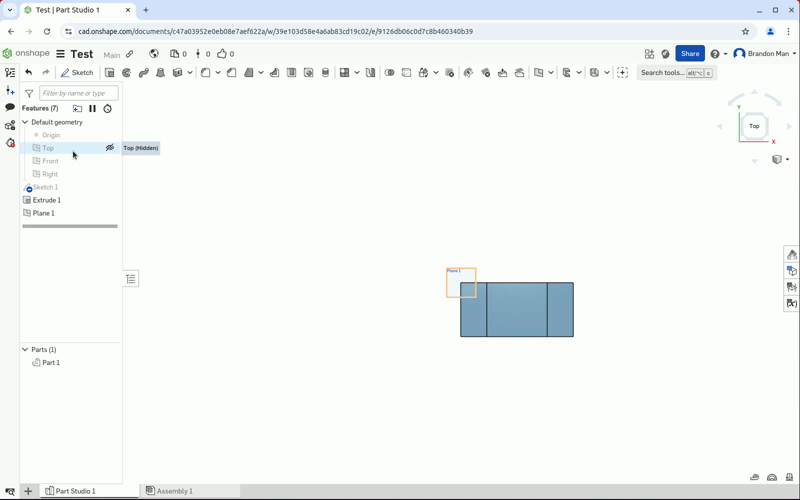
key(shift+s)
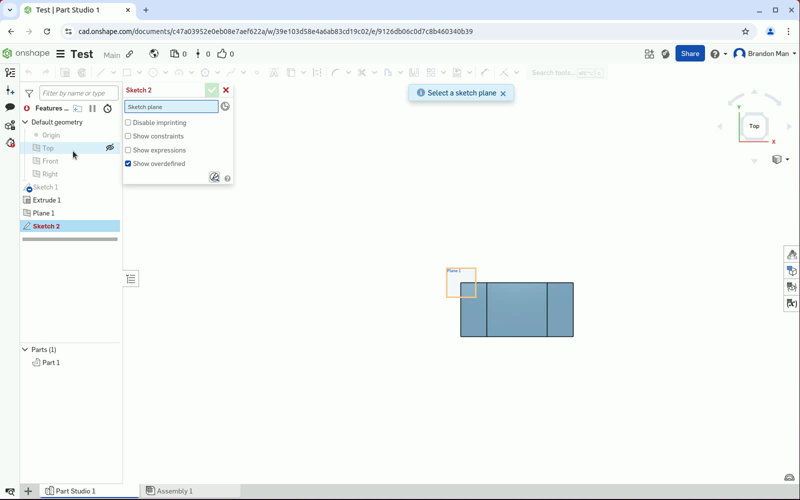
mouse_move(73, 215)
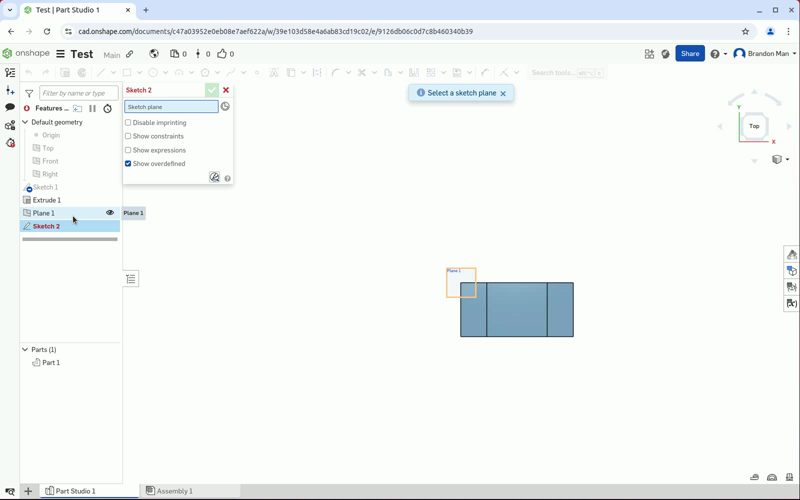
click(73, 215)
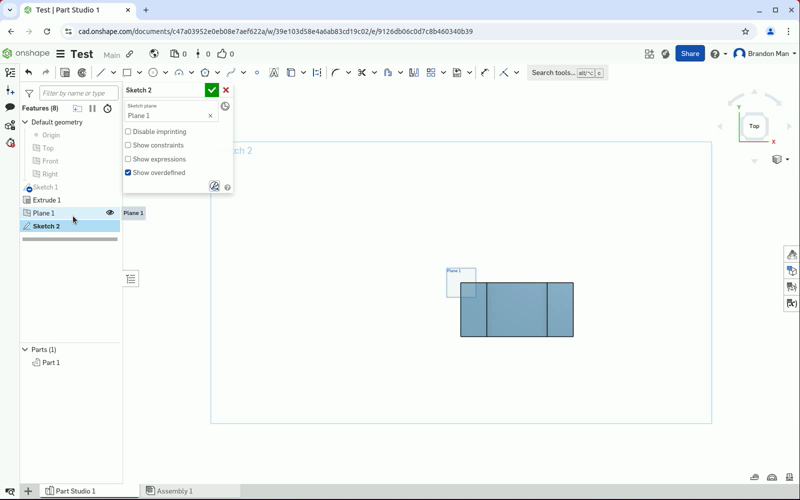
mouse_move(73, 352)
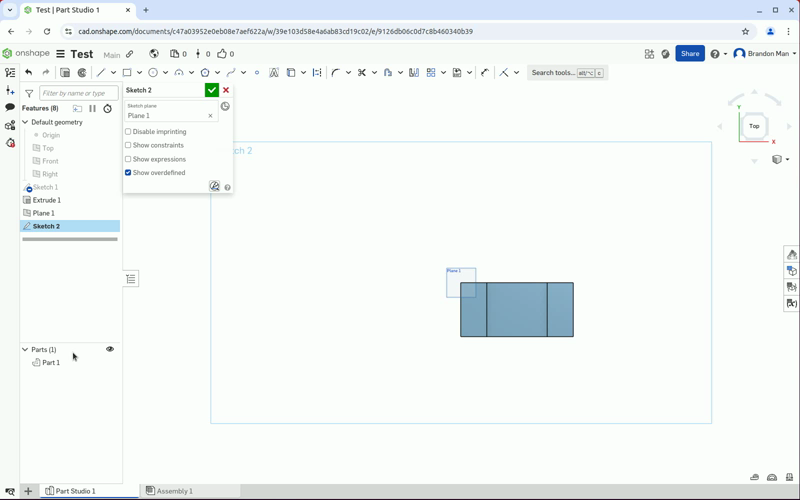
key(y)
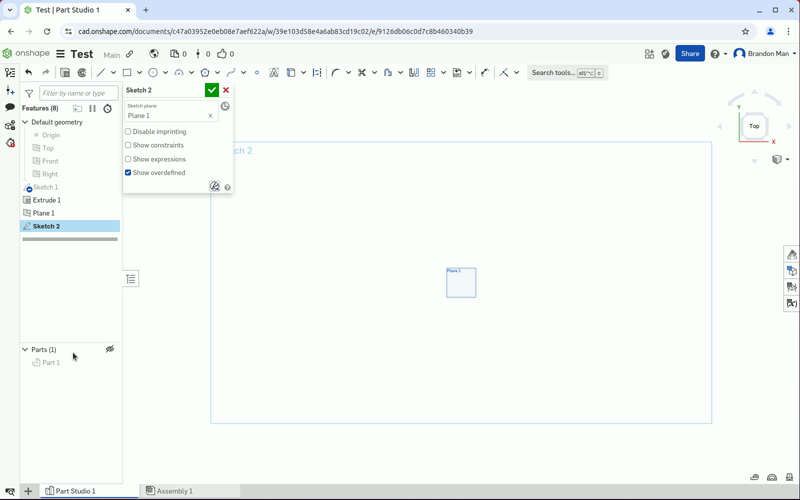
key(l)
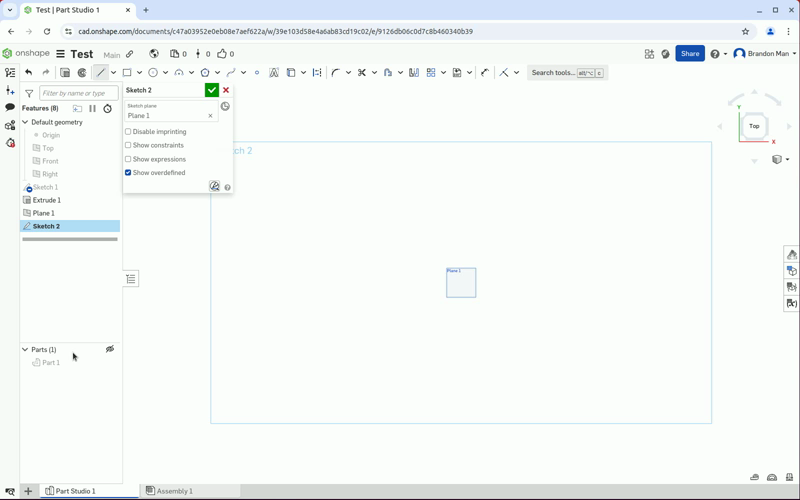
key_down(shift)
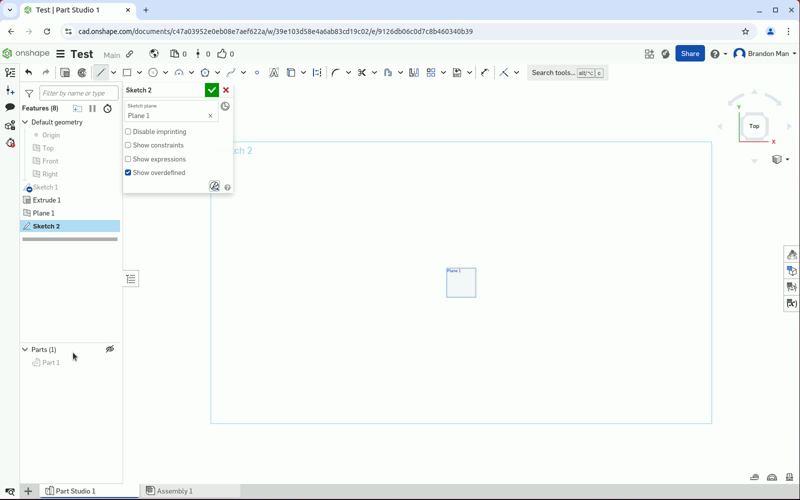
mouse_move(546, 319)
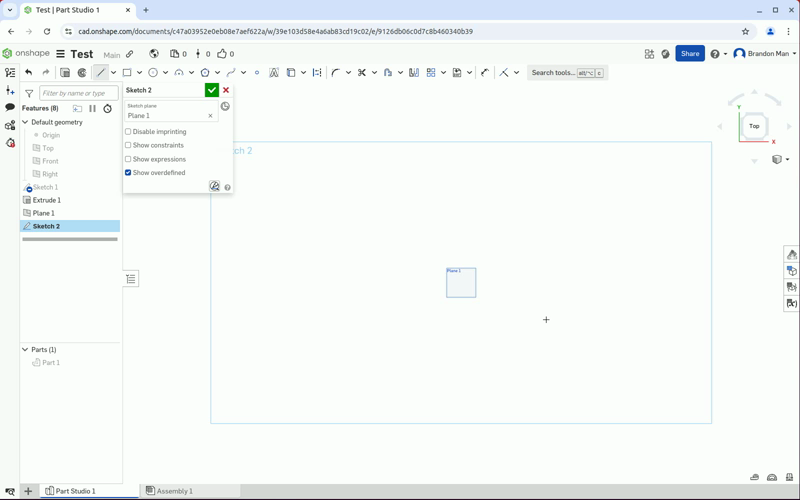
click(546, 319)
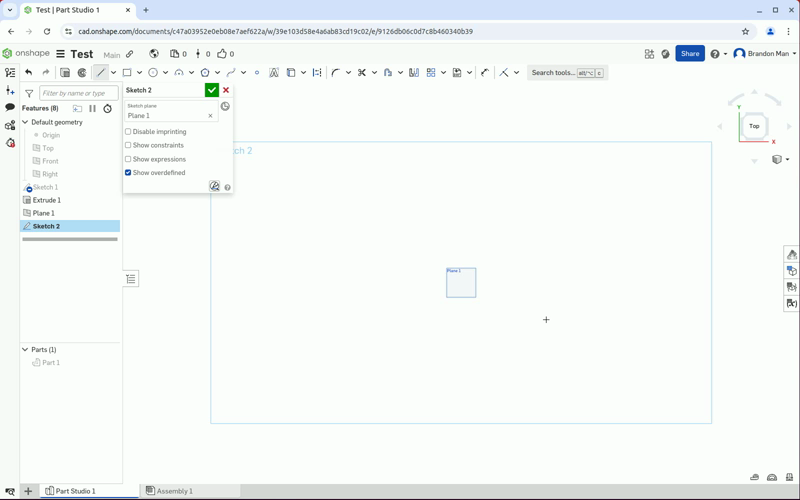
key_up(shift)
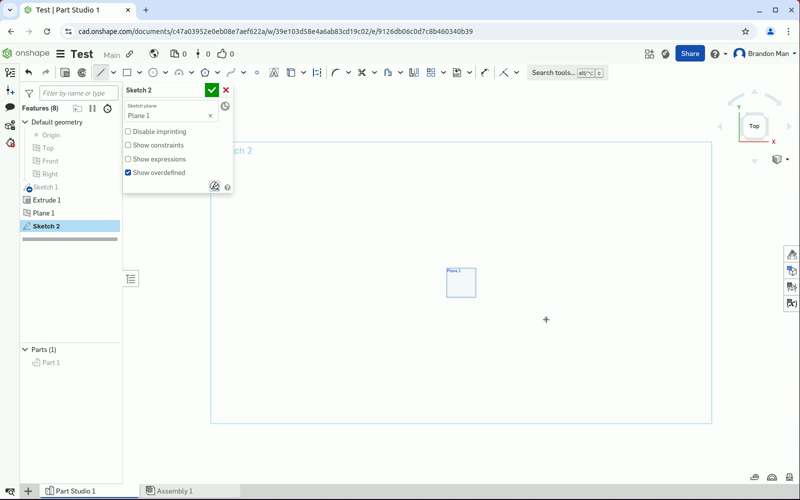
key_down(shift)
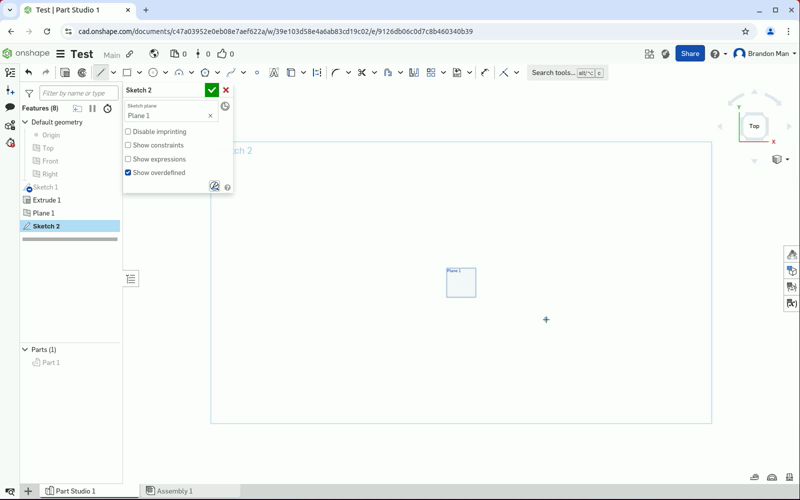
mouse_move(576, 319)
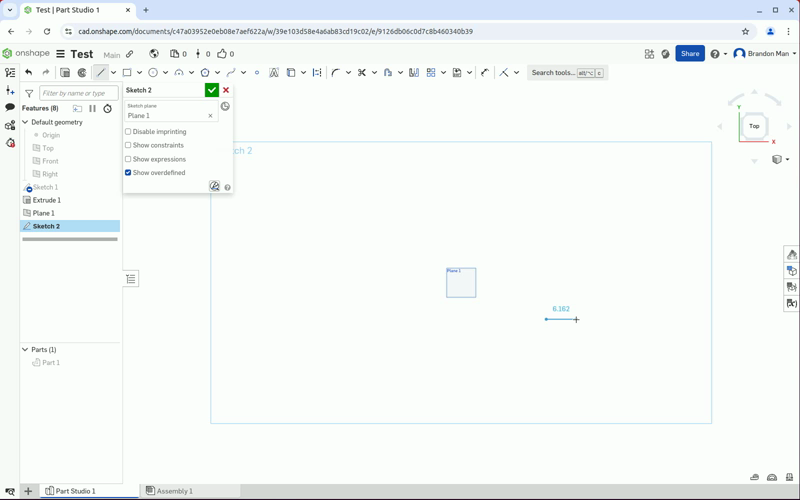
mouse_move(574, 319)
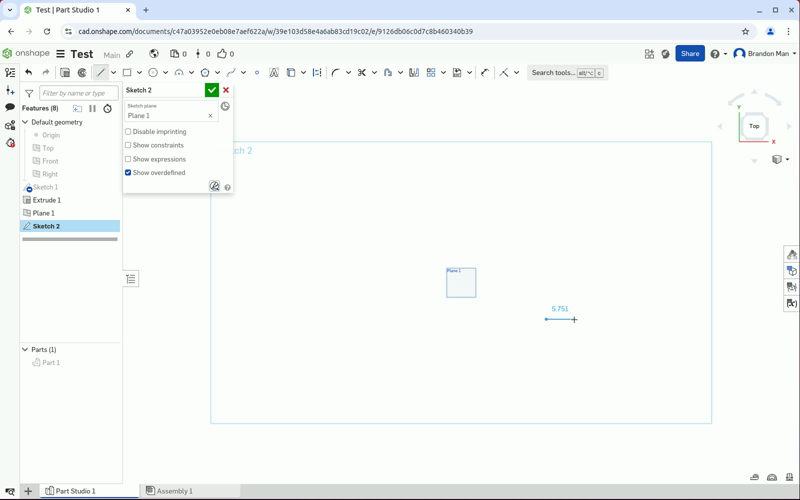
click(574, 319)
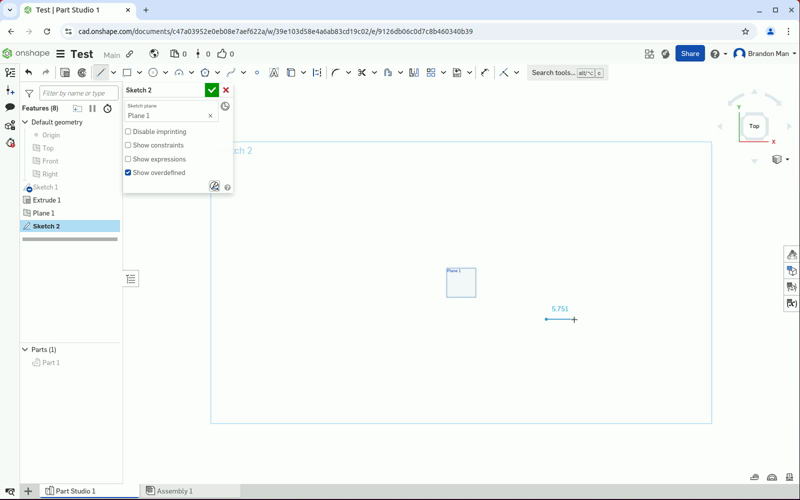
key_up(shift)
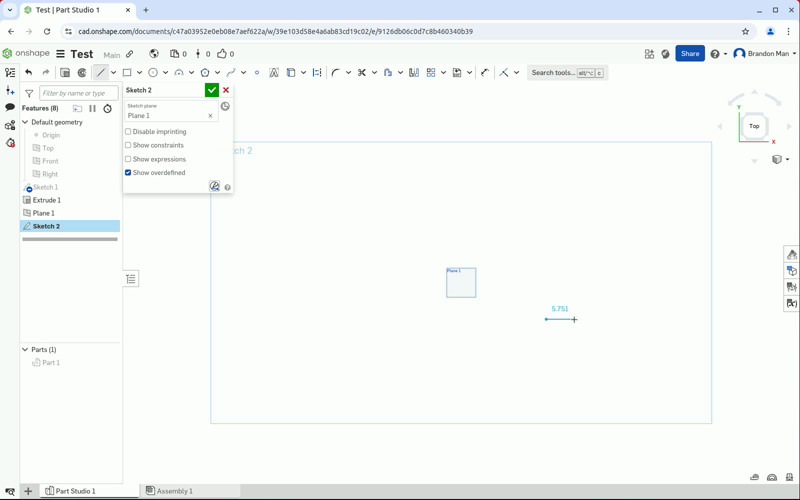
key_down(shift)
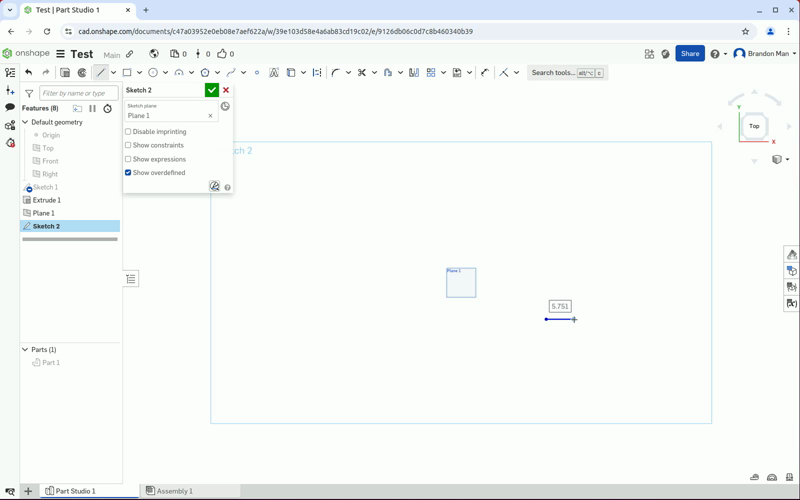
mouse_move(589, 319)
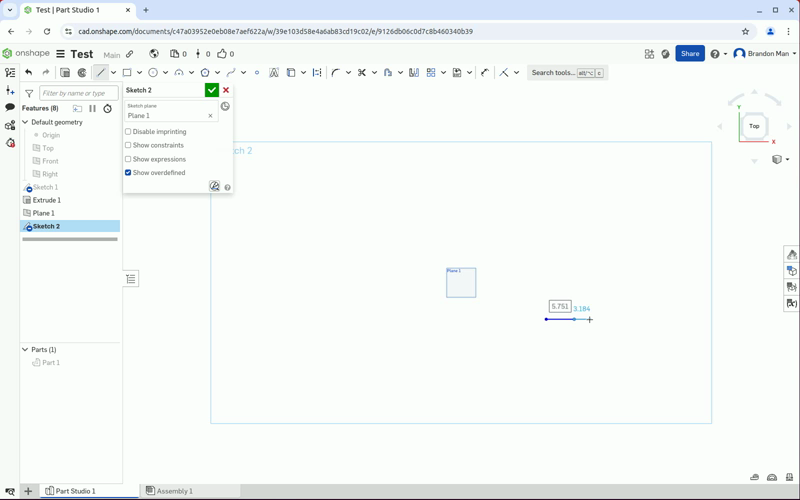
mouse_move(574, 302)
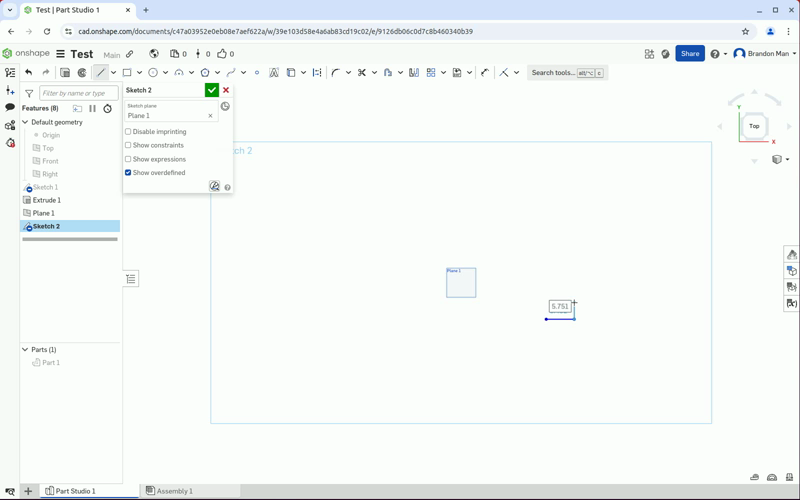
click(574, 302)
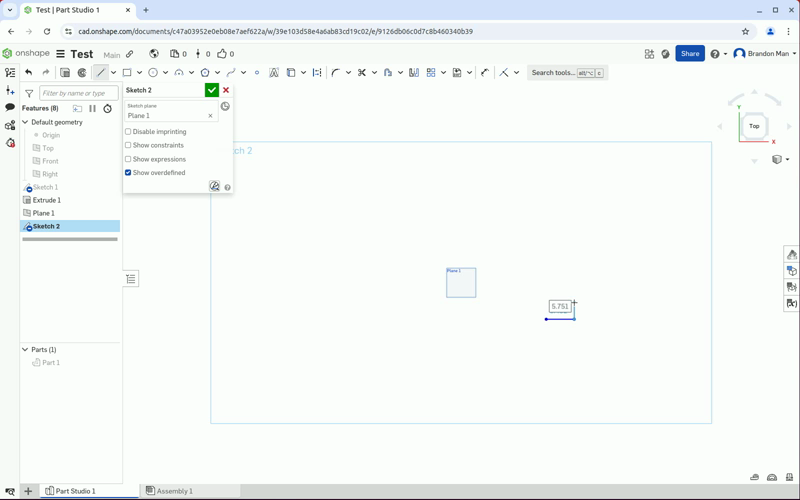
key_up(shift)
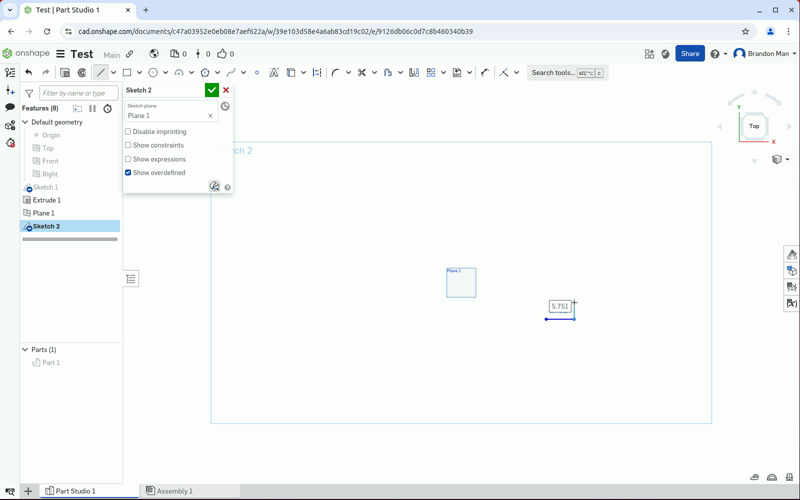
key_down(shift)
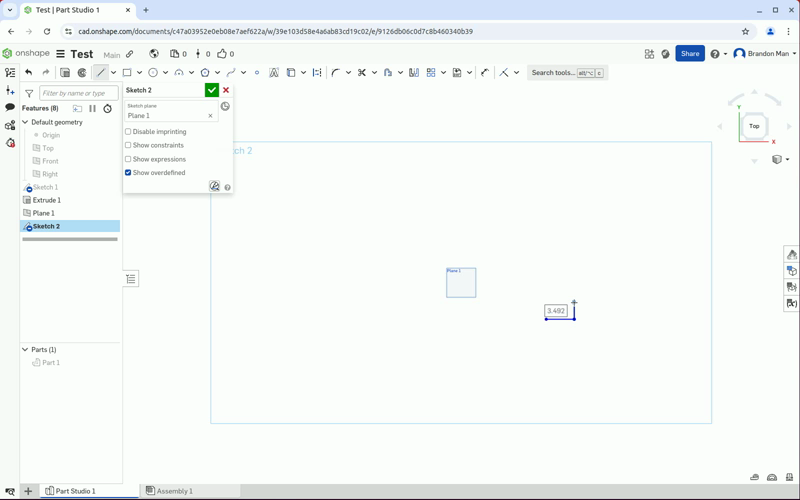
mouse_move(589, 302)
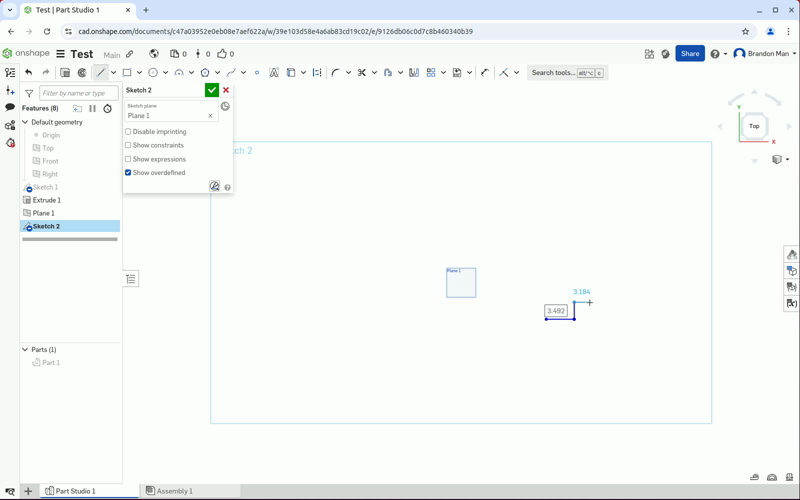
mouse_move(546, 302)
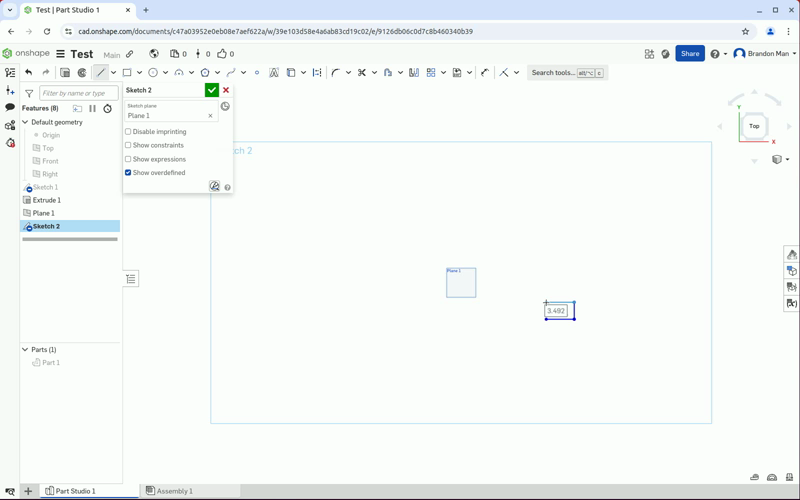
click(546, 302)
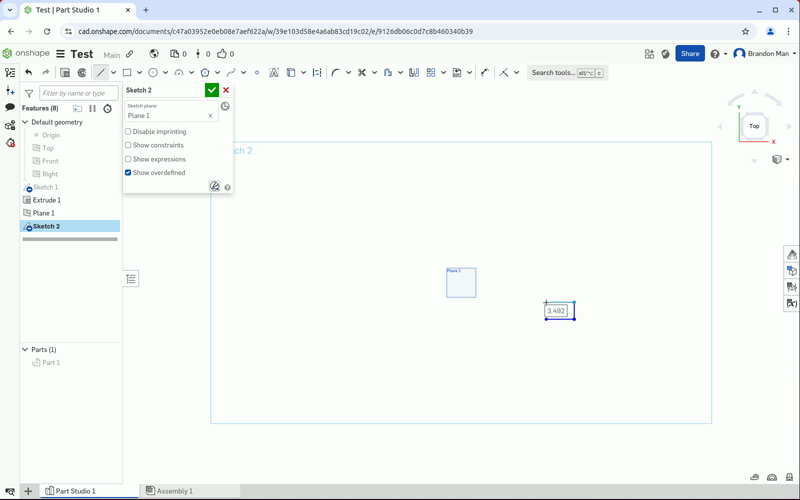
key_up(shift)
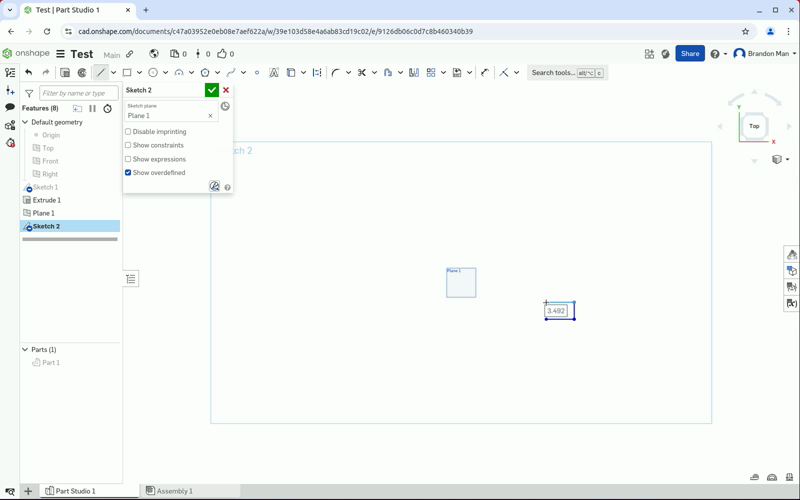
mouse_move(576, 302)
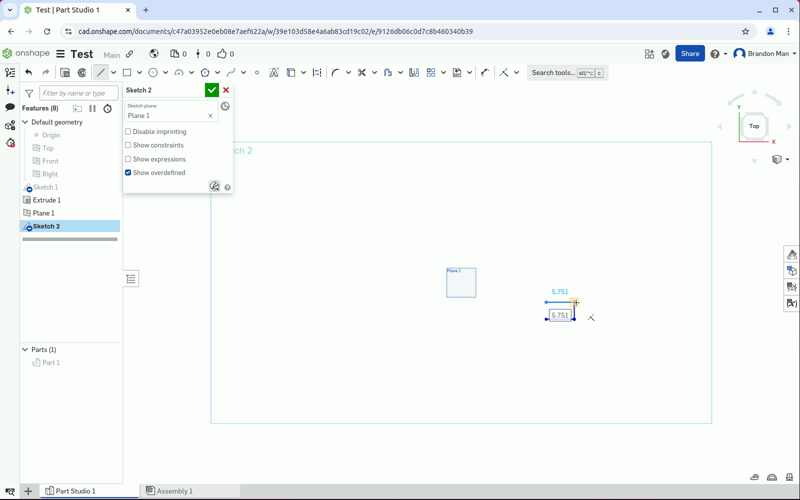
key_down(shift)
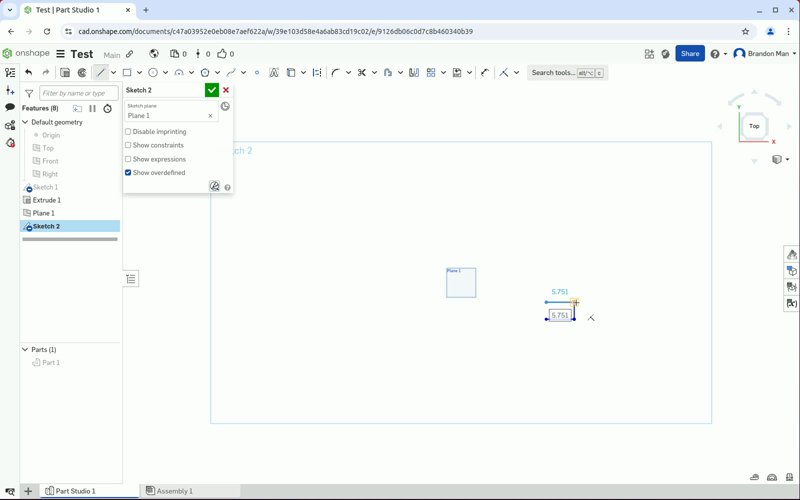
mouse_move(546, 319)
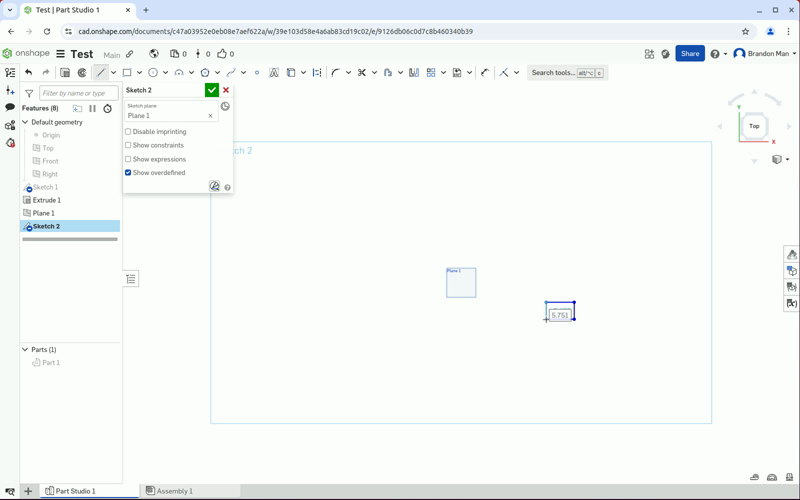
key_up(shift)
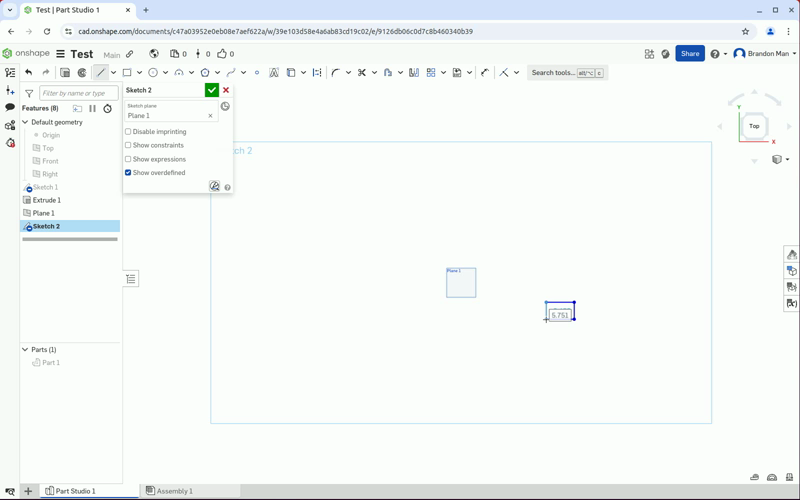
click(546, 319)
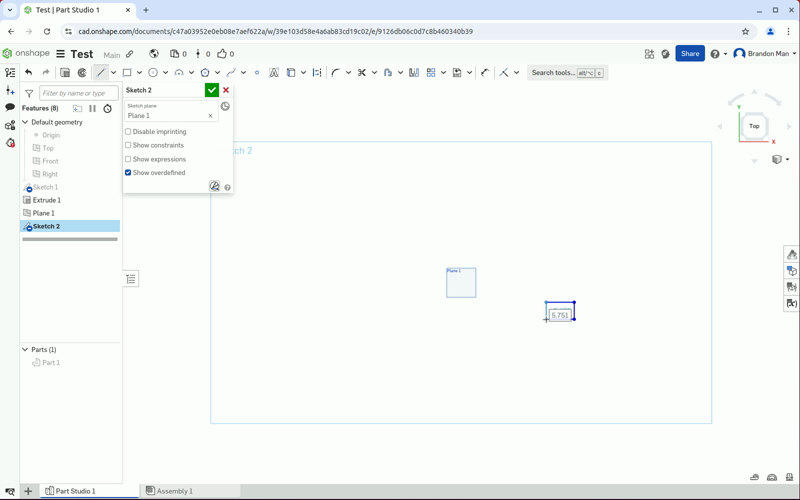
key(esc)
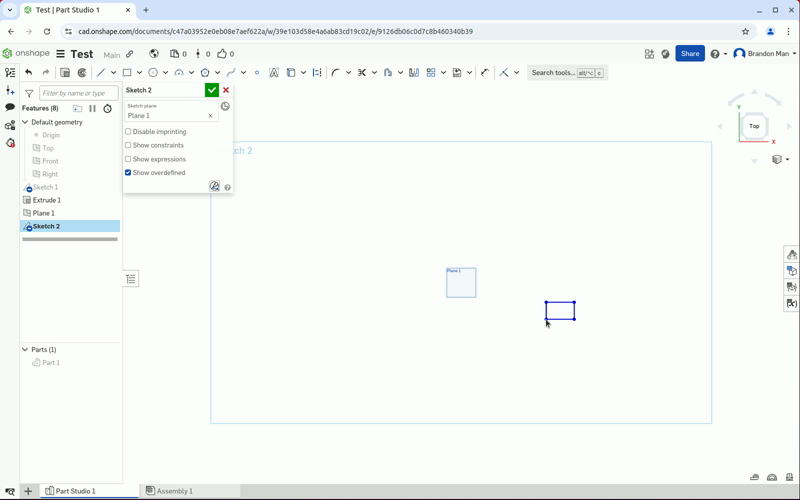
mouse_move(549, 309)
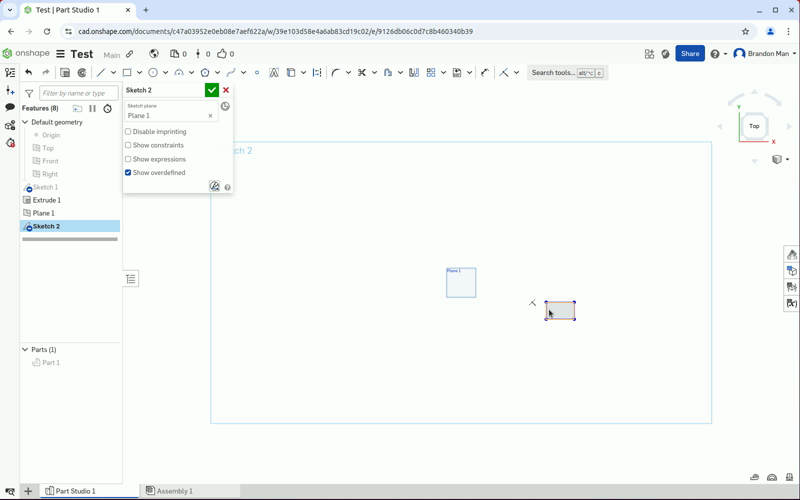
scroll(6)
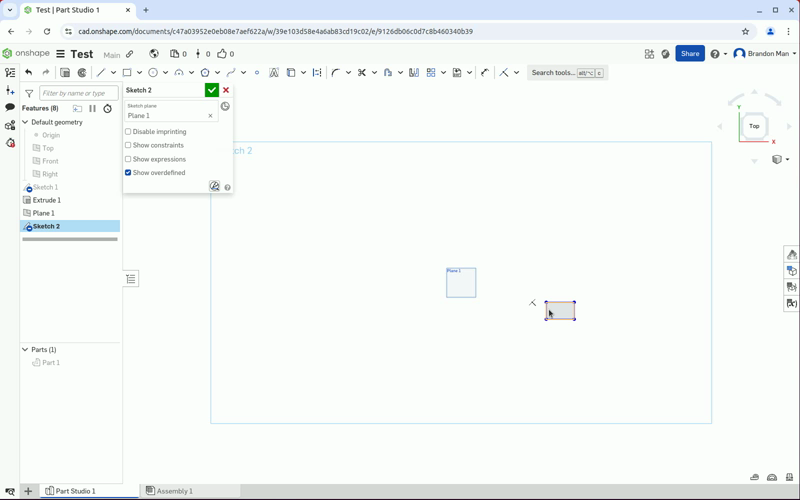
scroll(6)
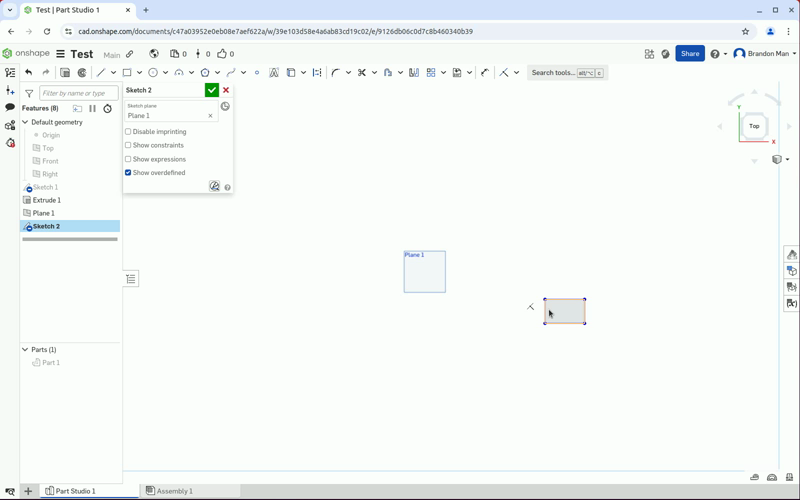
scroll(6)
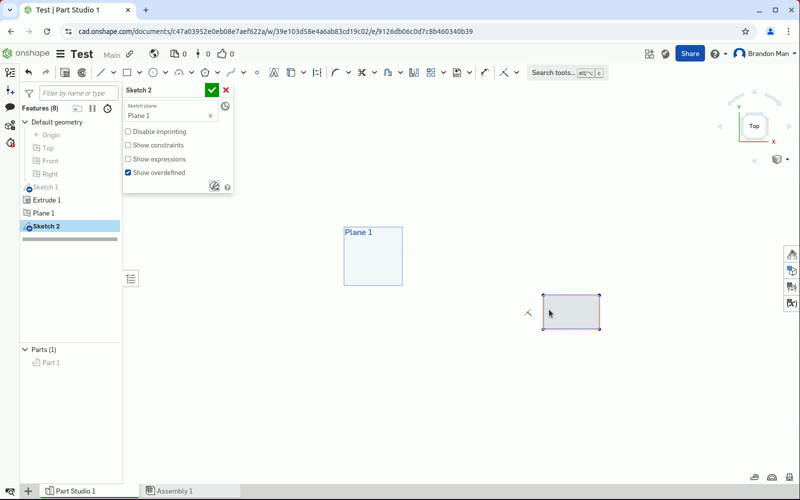
scroll(6)
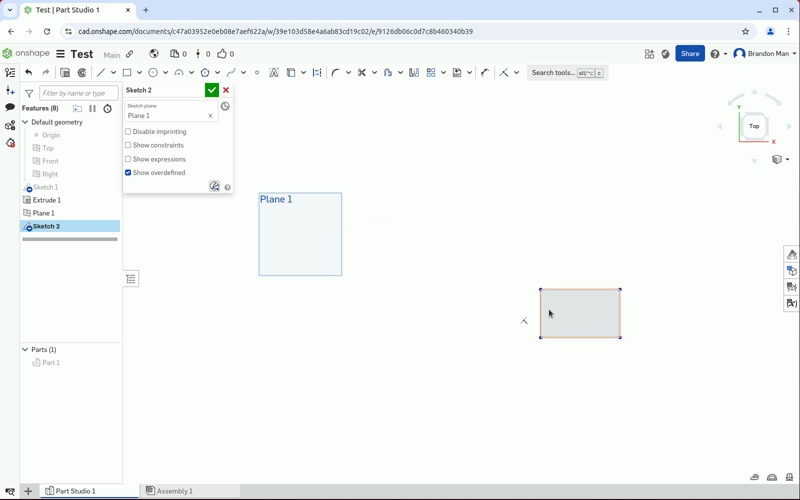
scroll(6)
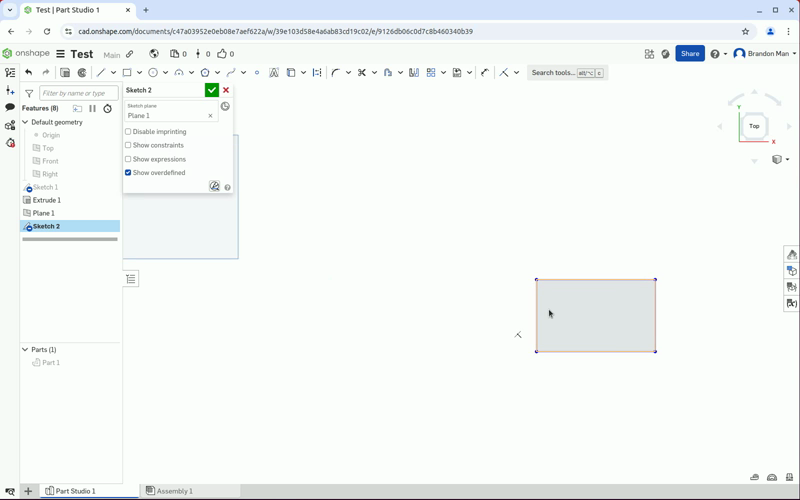
scroll(6)
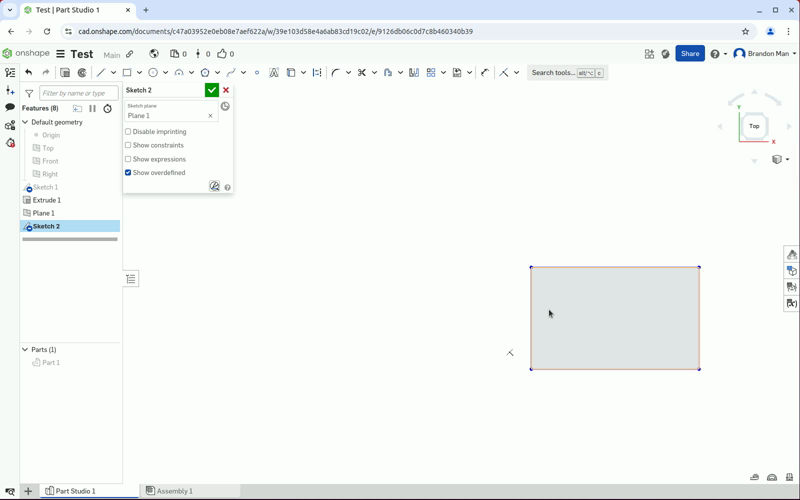
scroll(6)
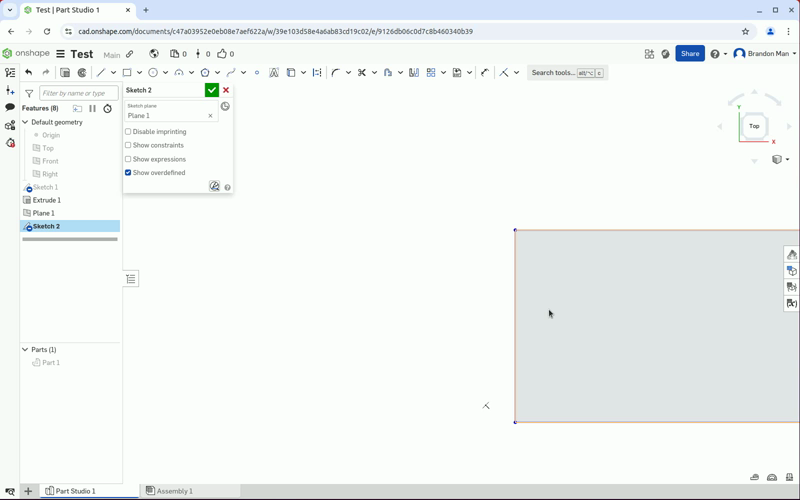
click(549, 309)
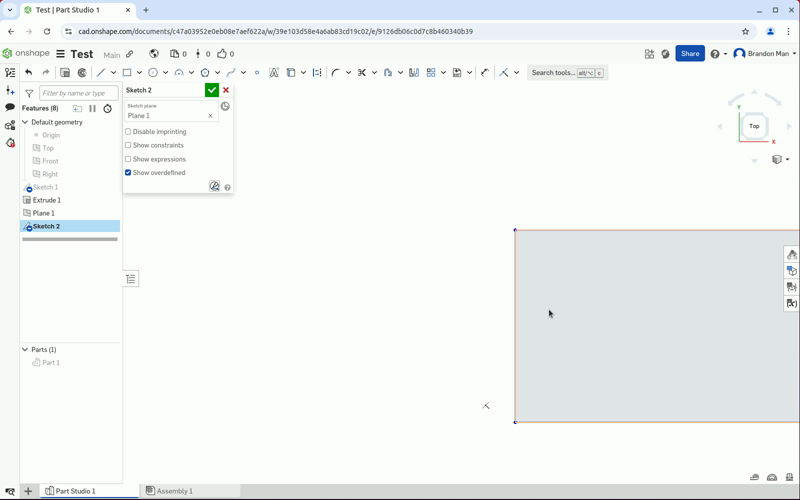
scroll(-6)
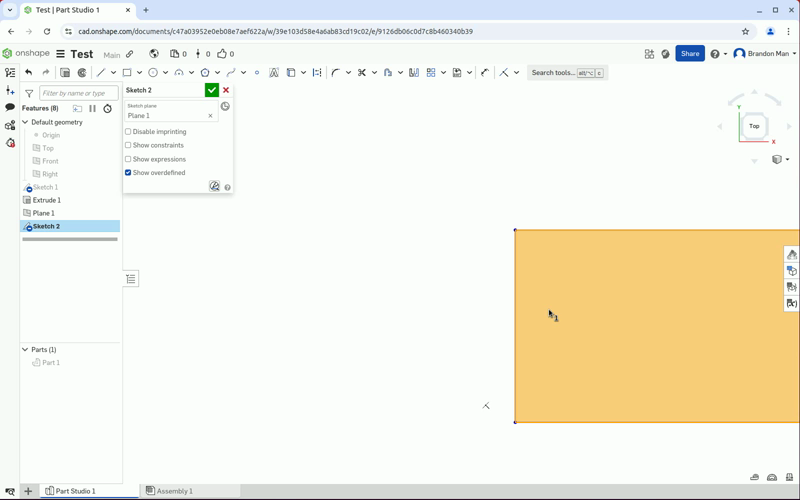
scroll(-6)
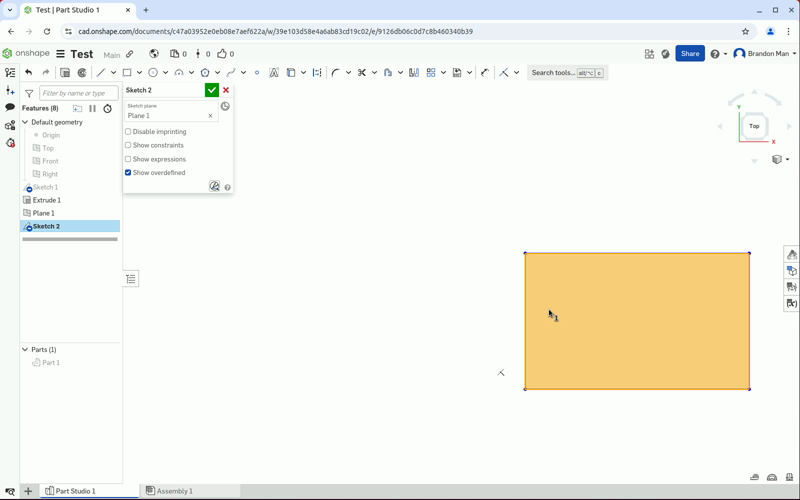
scroll(-6)
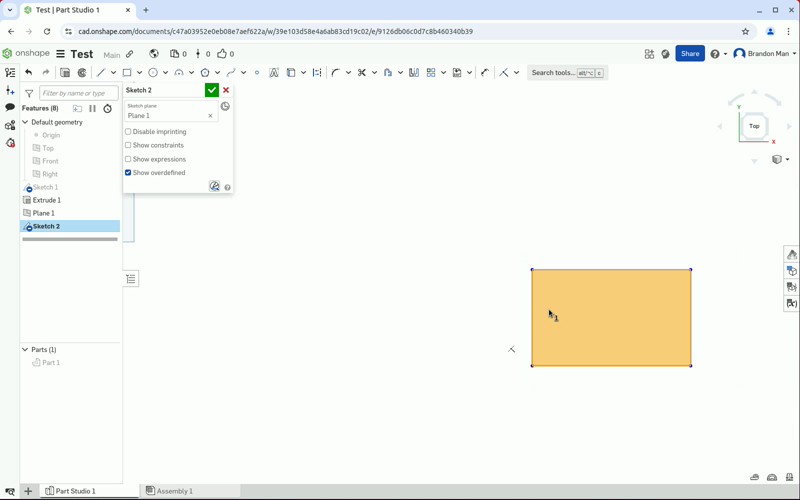
scroll(-6)
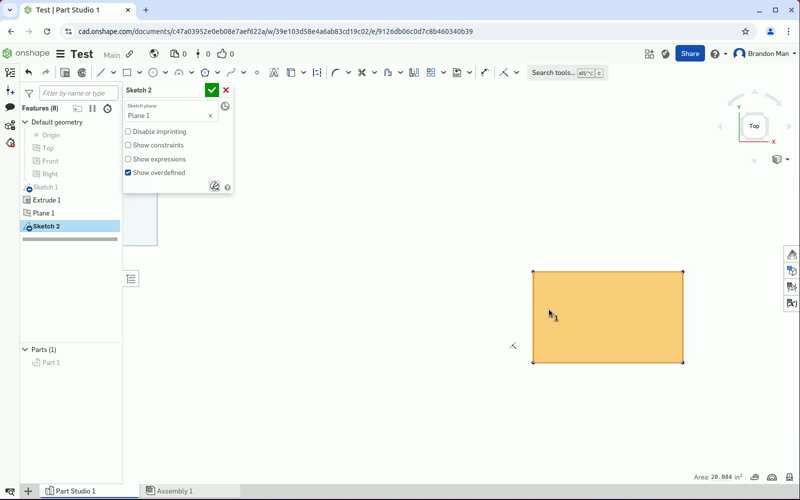
scroll(-6)
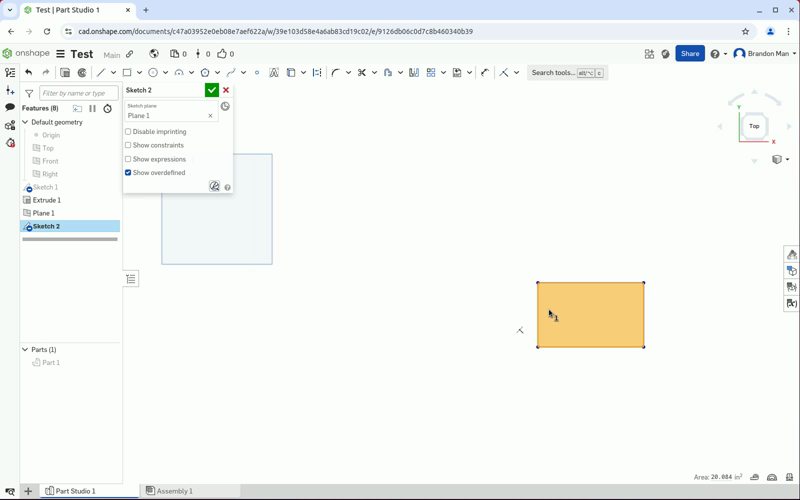
scroll(-6)
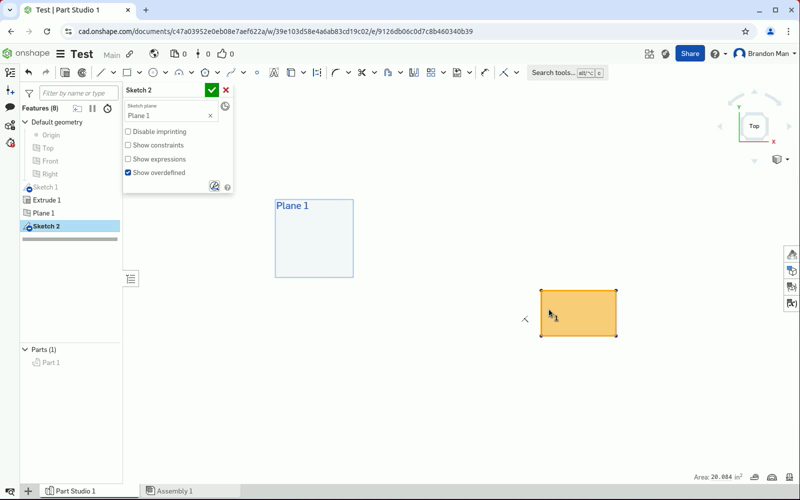
scroll(-6)
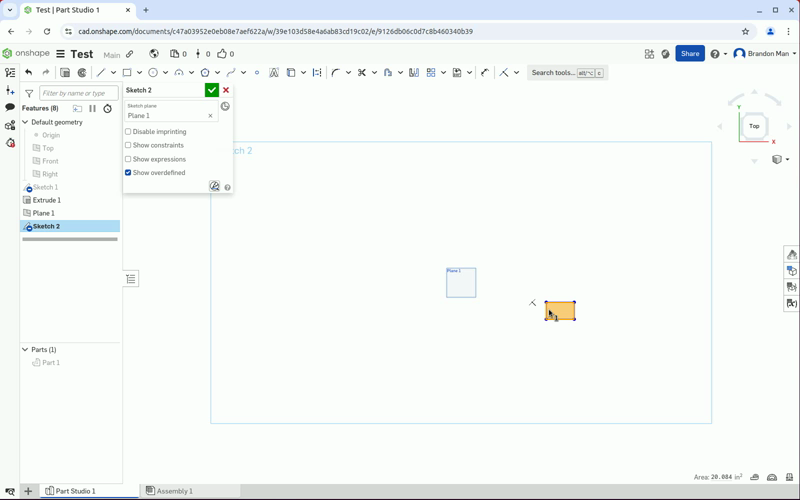
mouse_move(73, 352)
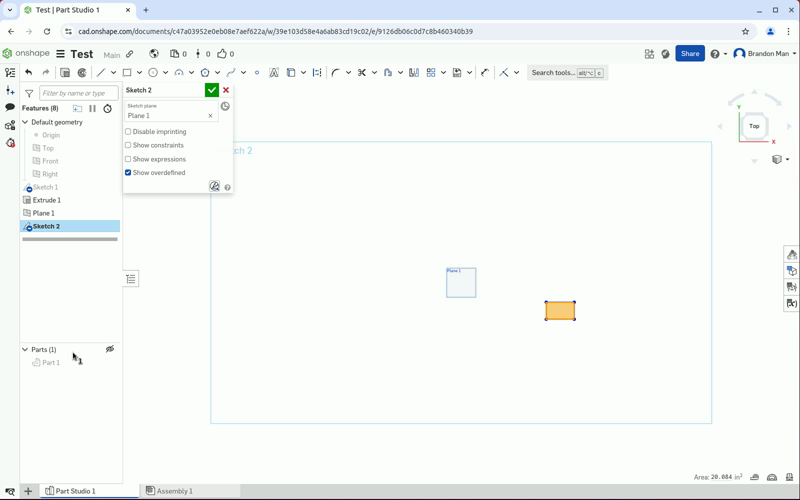
key(shift+y)
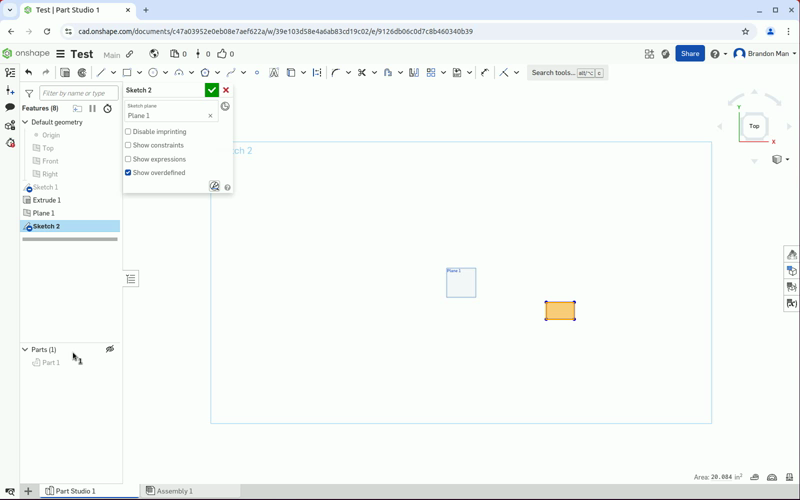
key(shift+e)
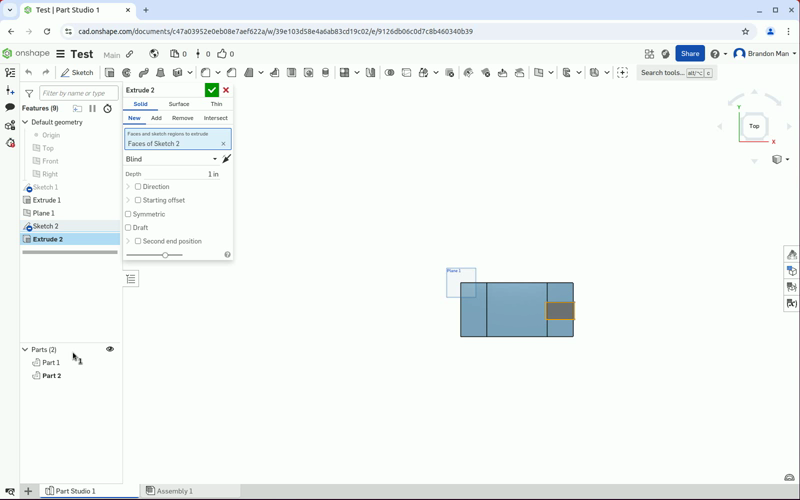
mouse_move(143, 106)
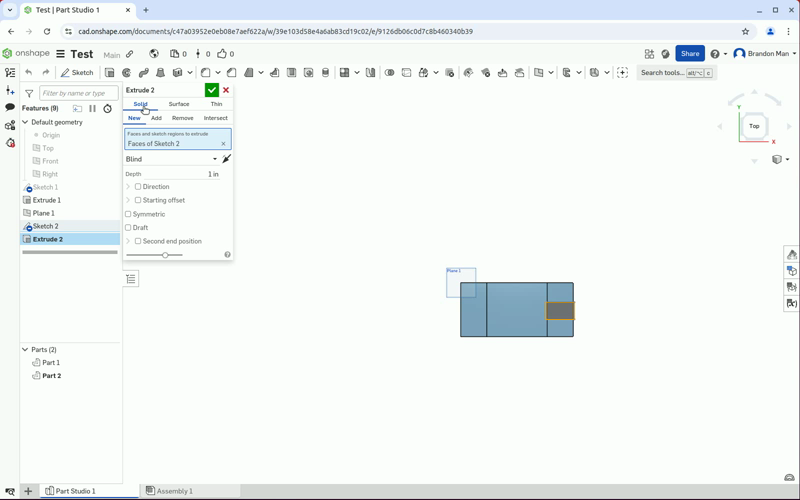
click(143, 106)
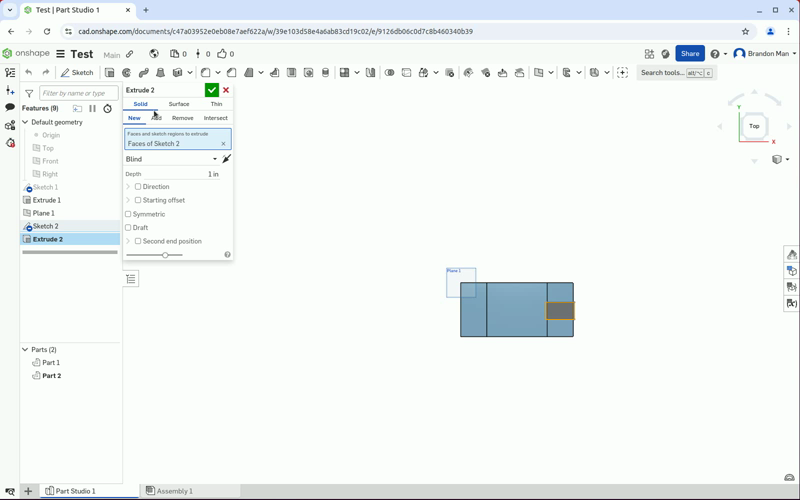
mouse_move(186, 120)
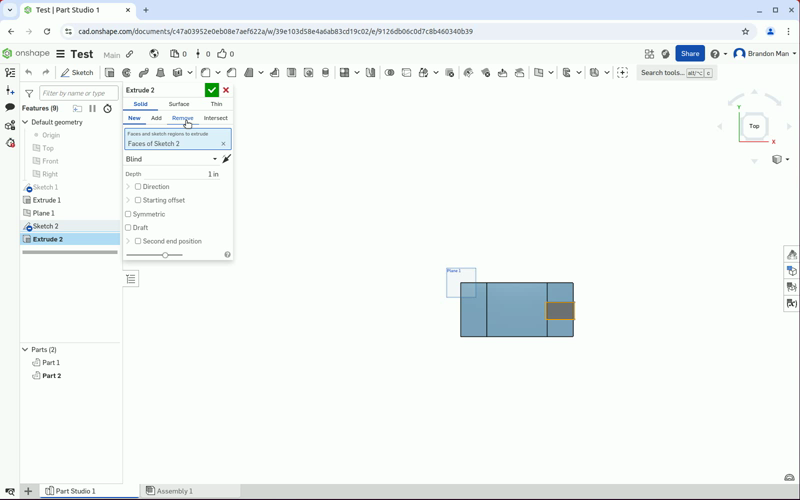
click(186, 120)
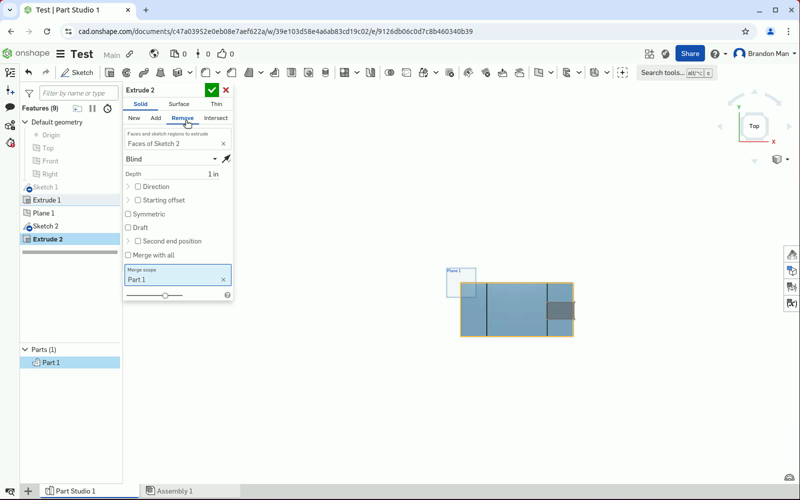
key(tab, 4)
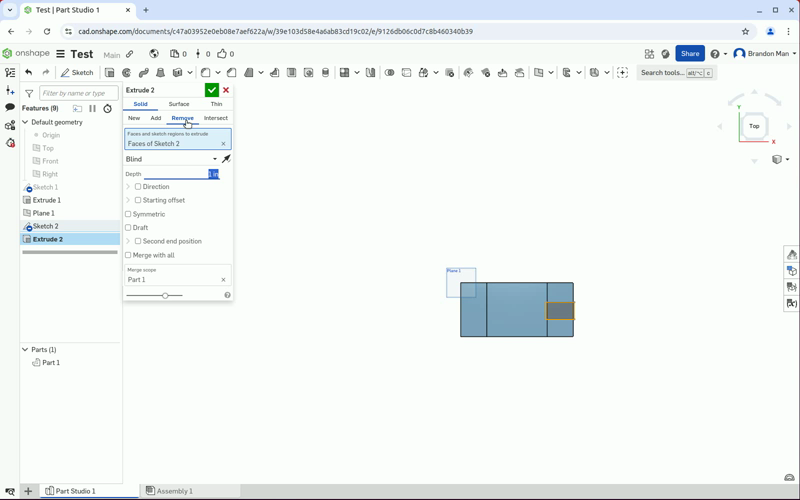
text(3.129)
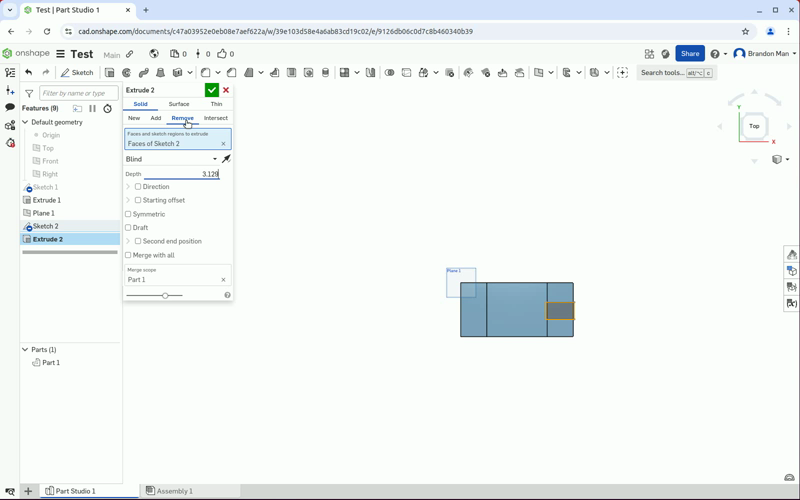
key(tab, 6)
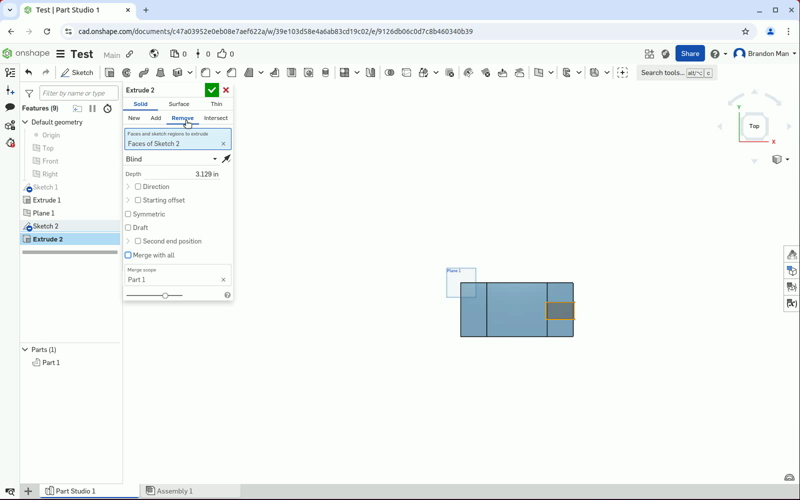
key(space)
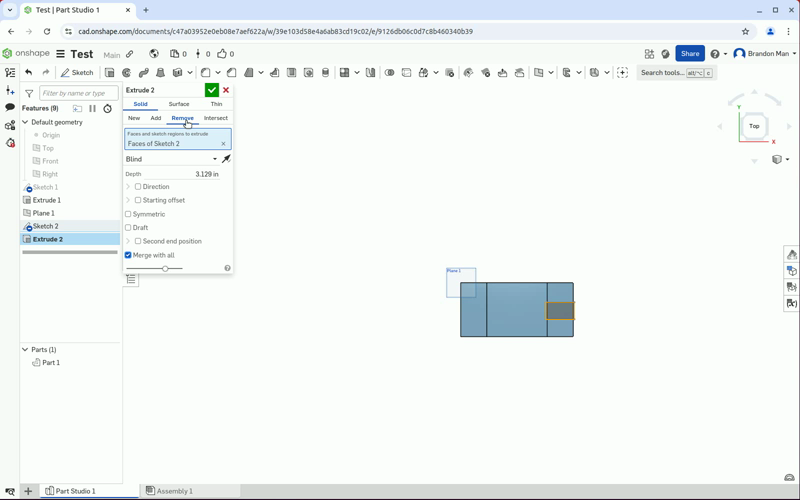
key(enter)
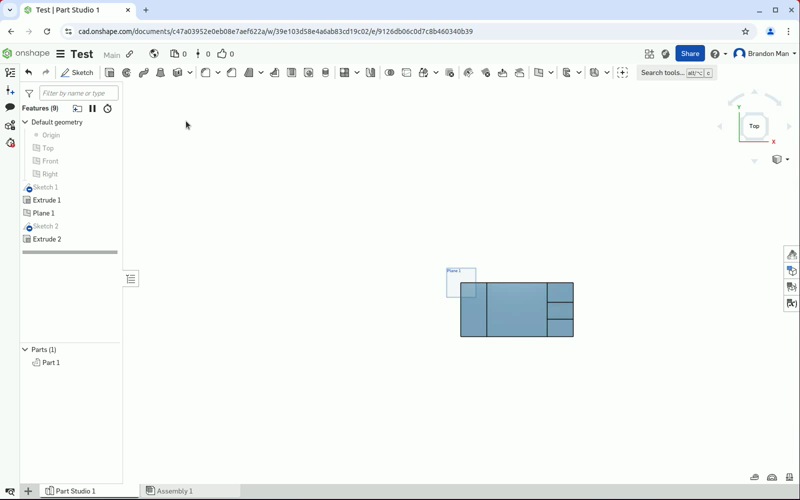
key(shift+h)
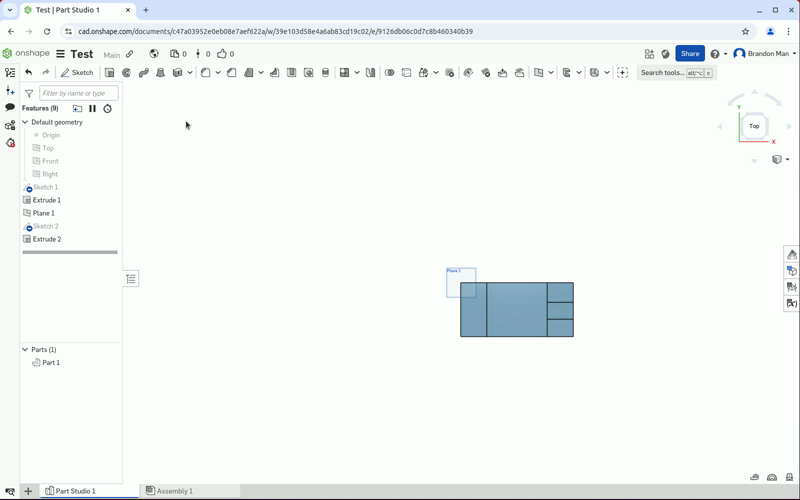
key(shift+h)
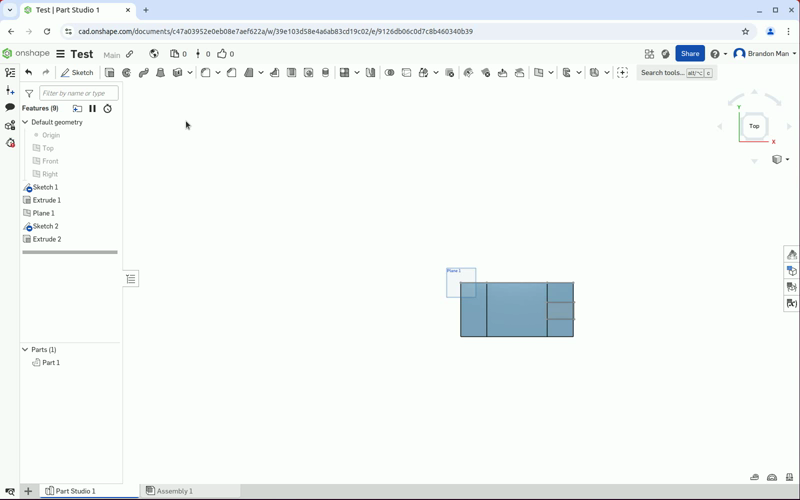
key(shift+7)
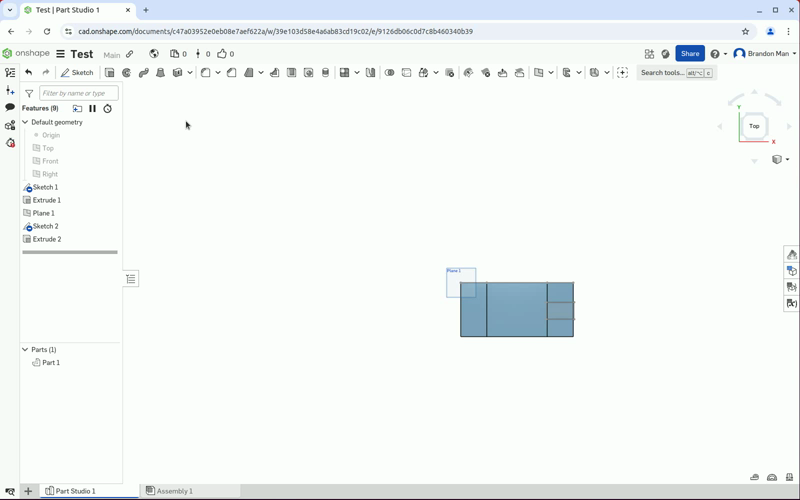
key(up, 3)
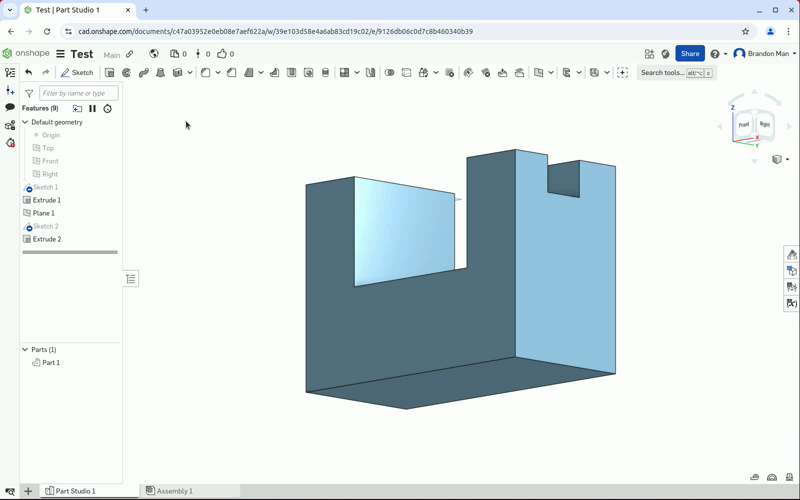
key(left, 3)
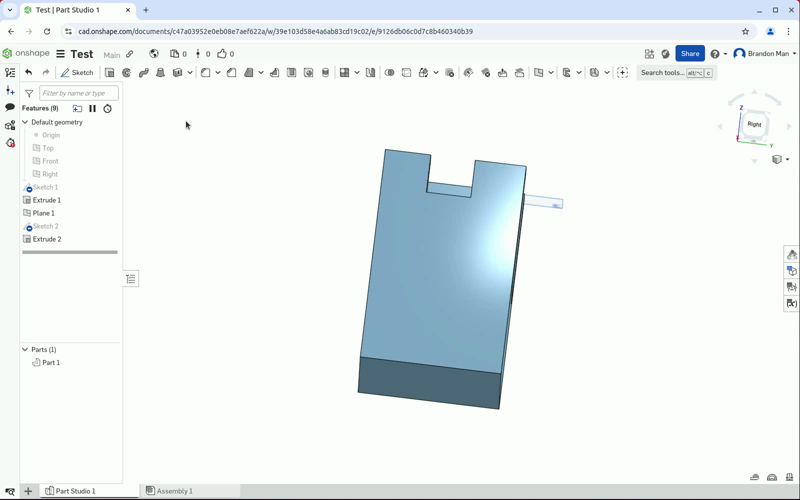
key(right, 3)
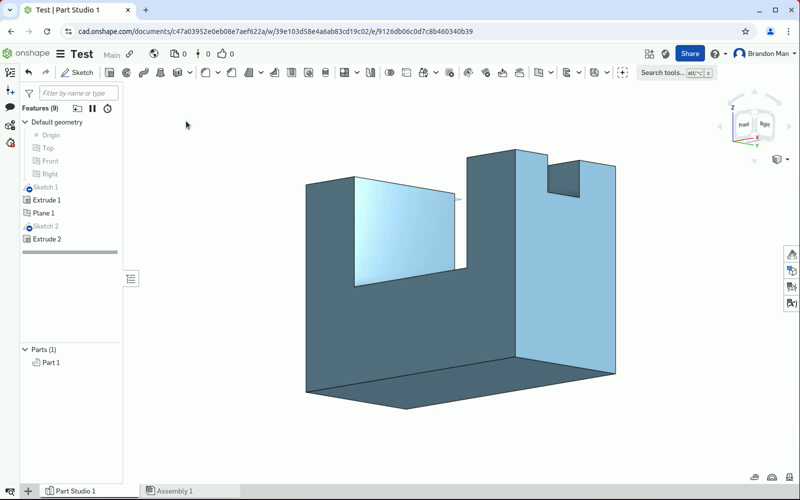
key(down, 3)
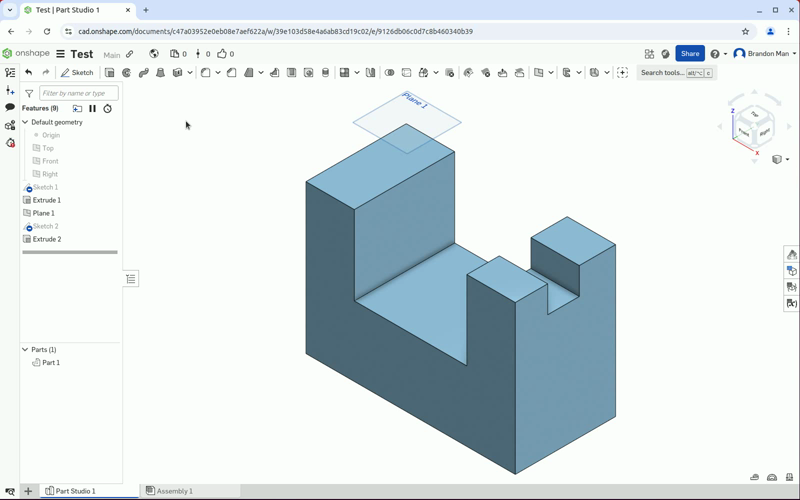
mouse_move(73, 189)
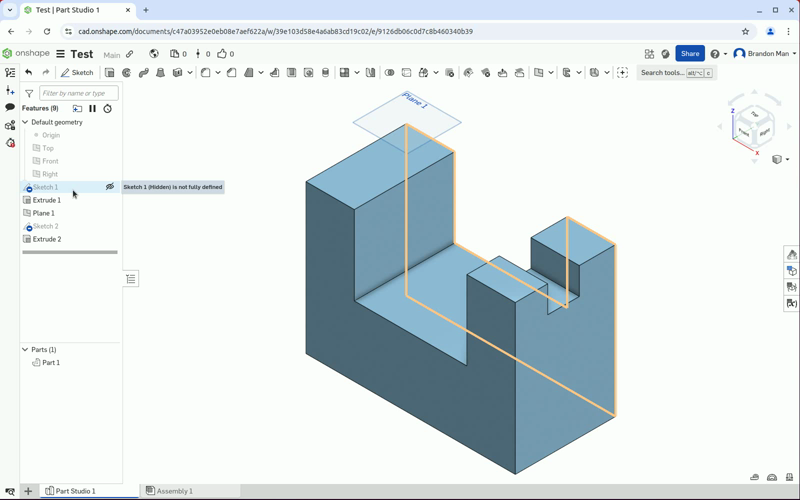
click(73, 189)